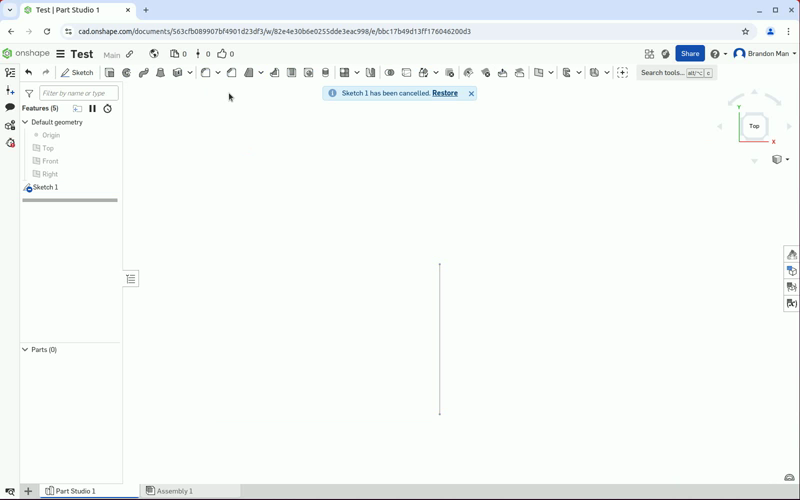
key(shift+h)
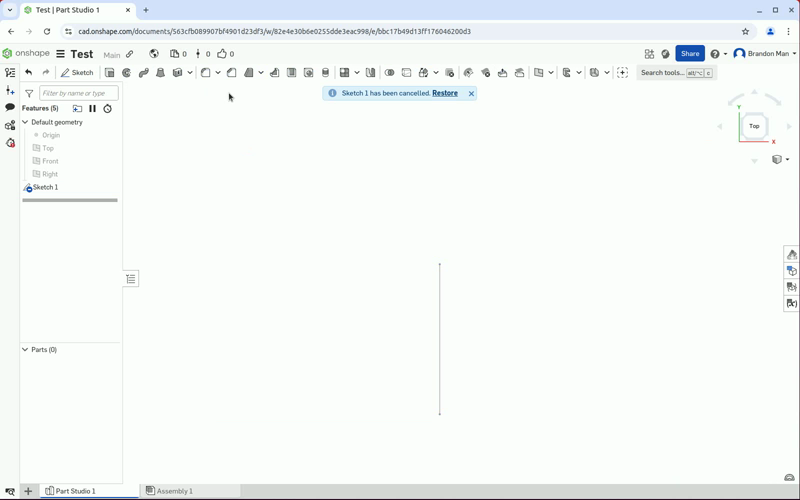
key(shift+s)
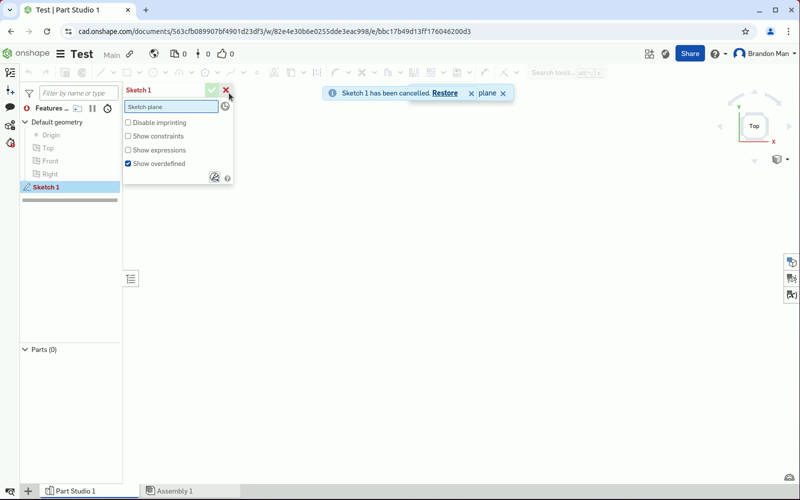
mouse_move(73, 150)
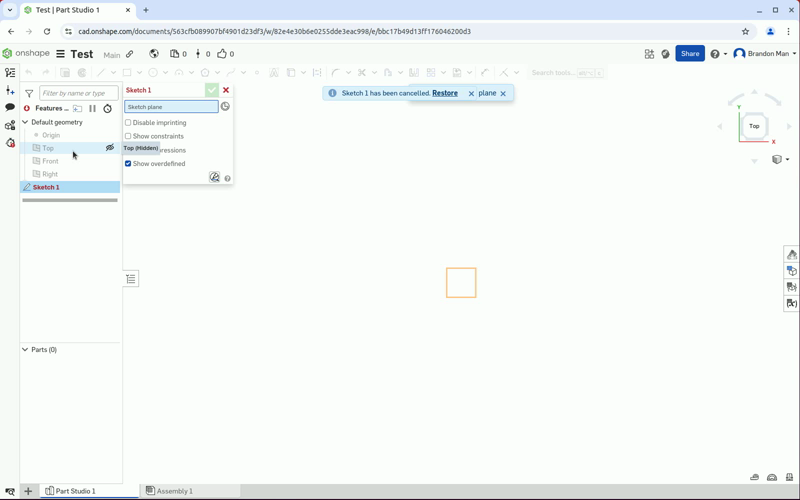
click(73, 150)
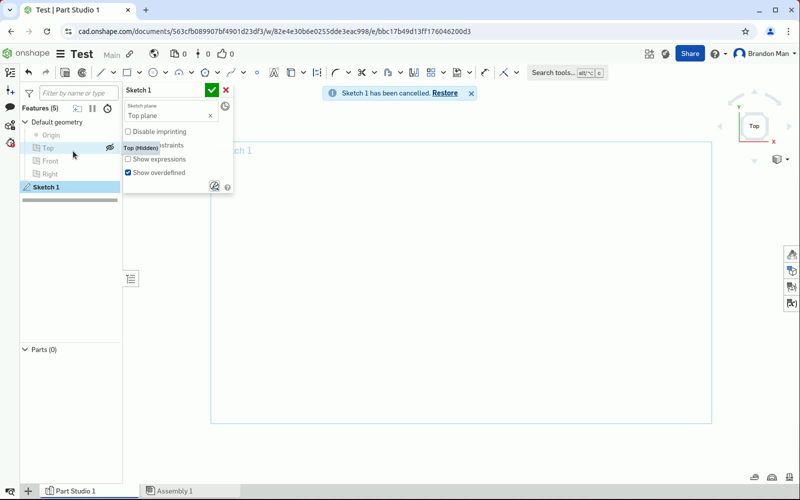
mouse_move(73, 352)
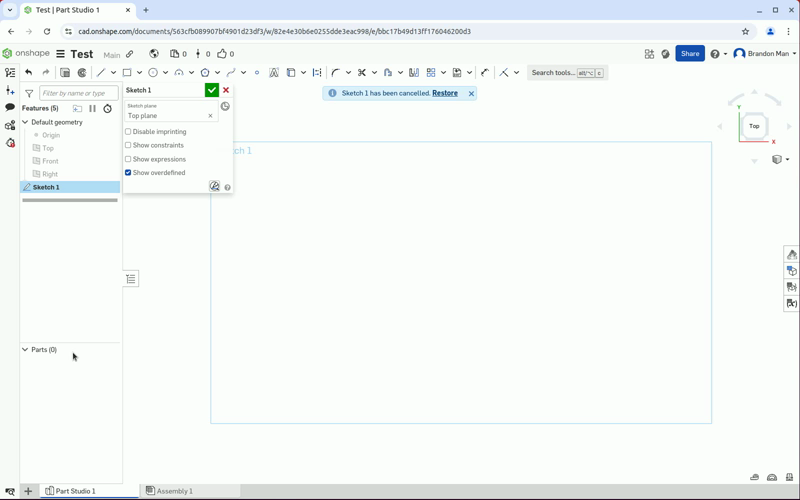
key(y)
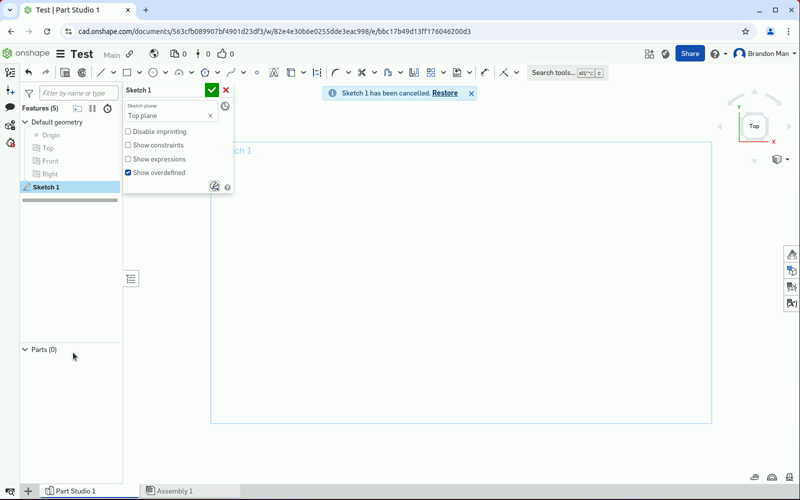
key(l)
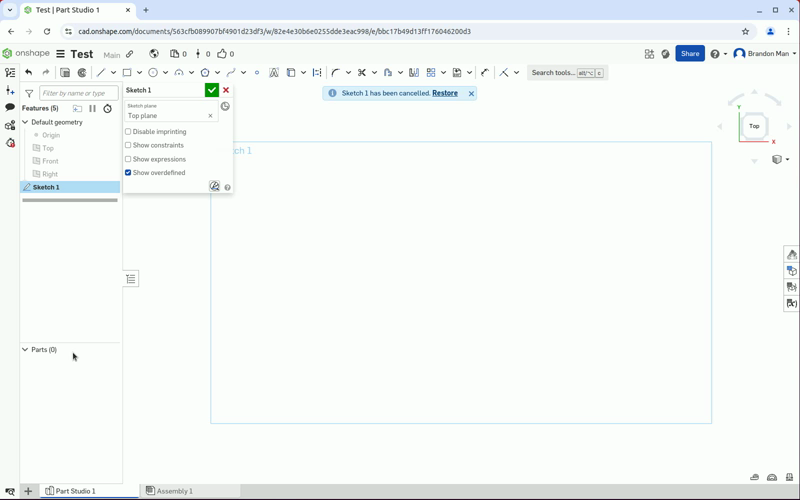
key_down(shift)
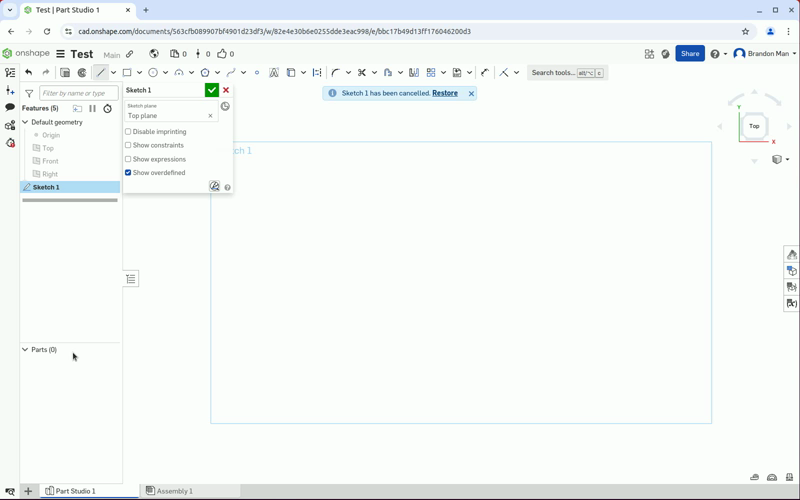
mouse_move(460, 297)
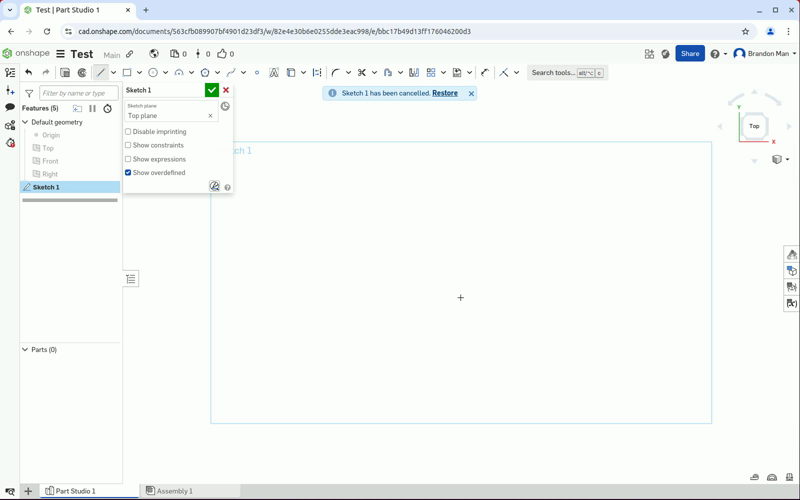
click(460, 297)
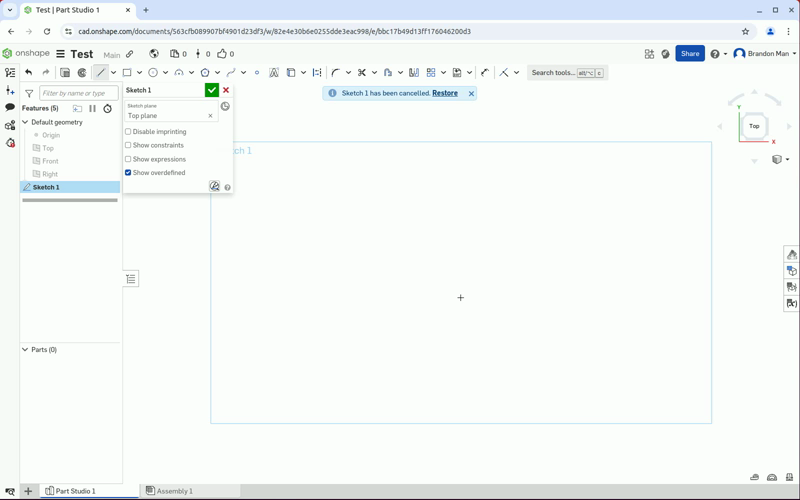
key_up(shift)
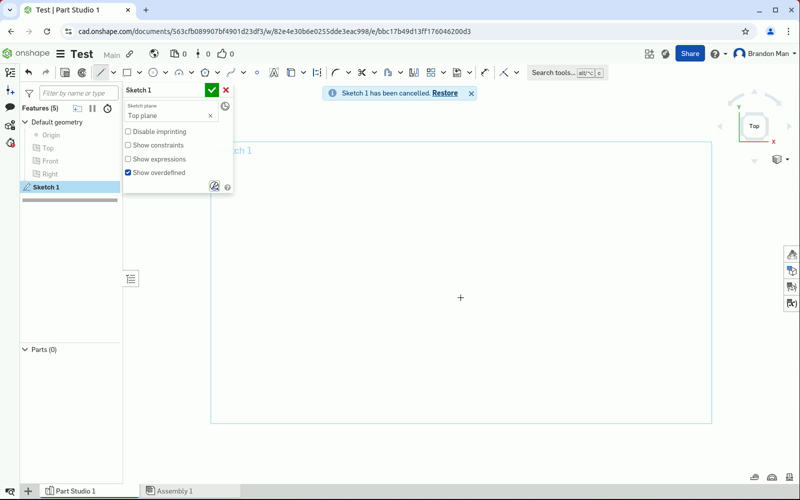
key_down(shift)
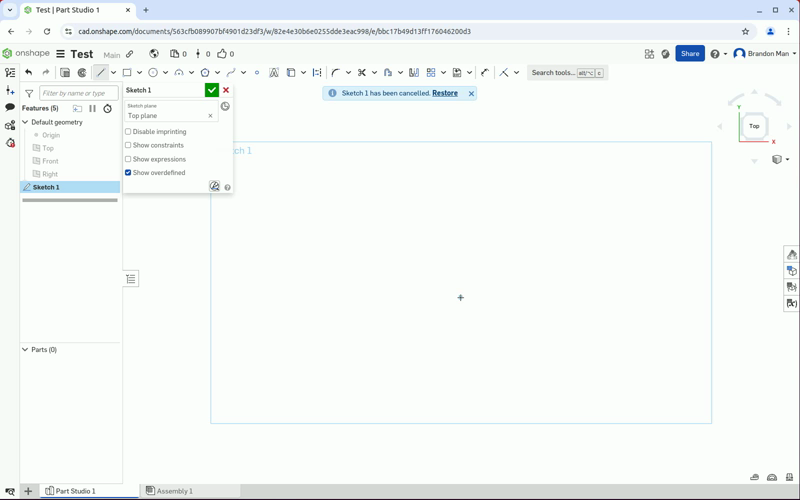
mouse_move(490, 297)
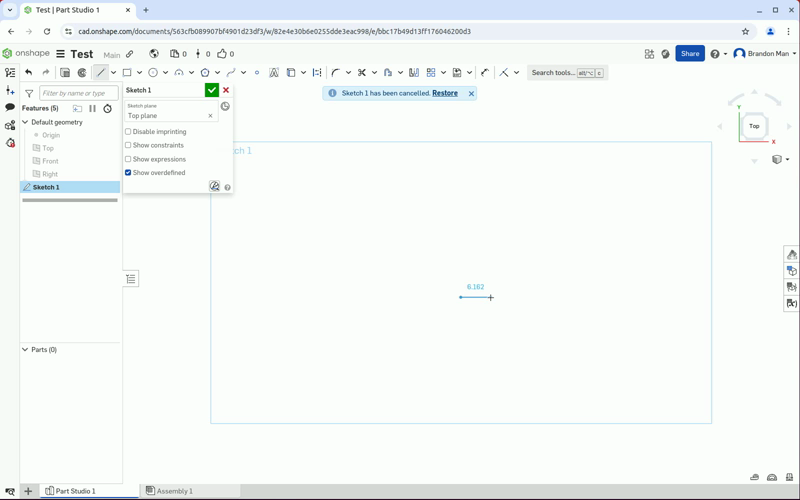
mouse_move(460, 269)
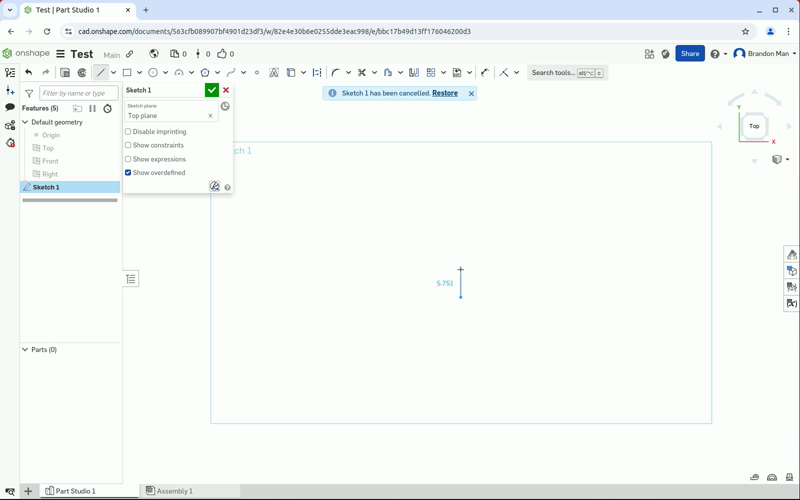
click(460, 269)
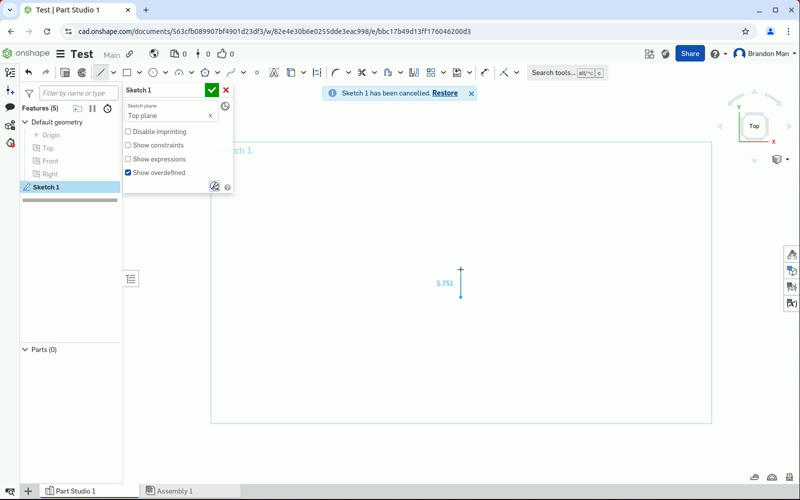
key_up(shift)
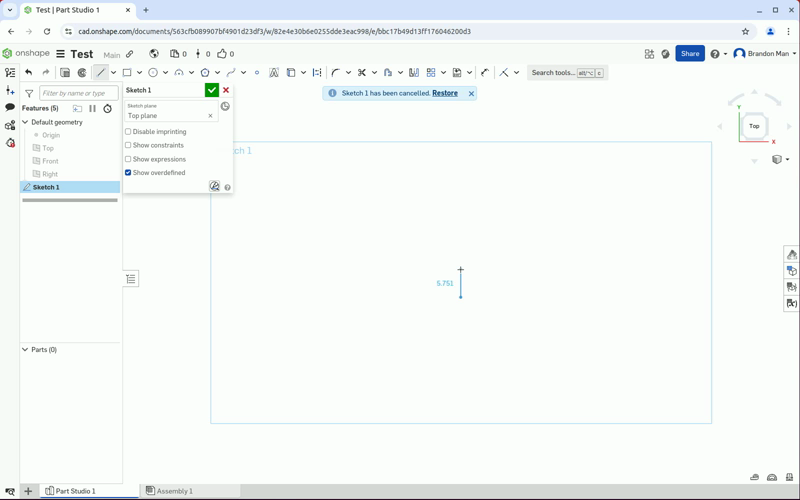
key(esc)
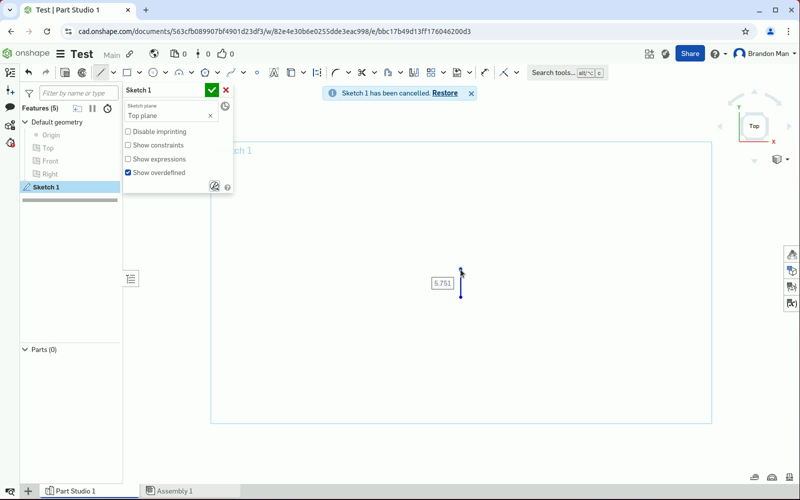
key(a)
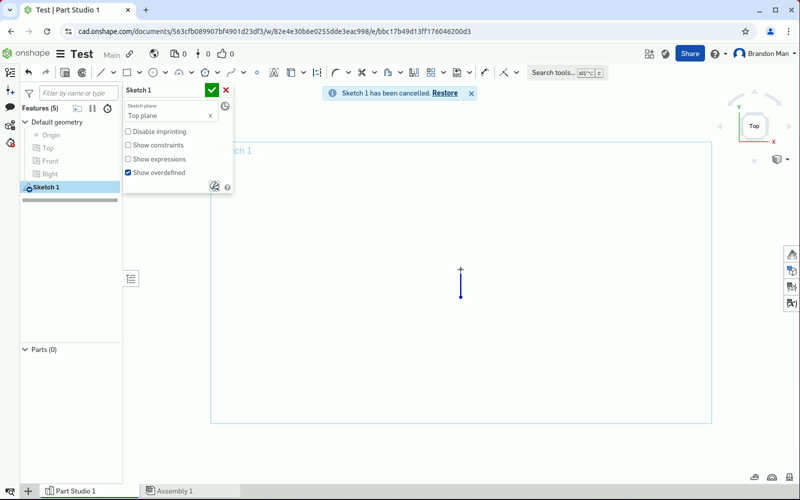
mouse_move(460, 269)
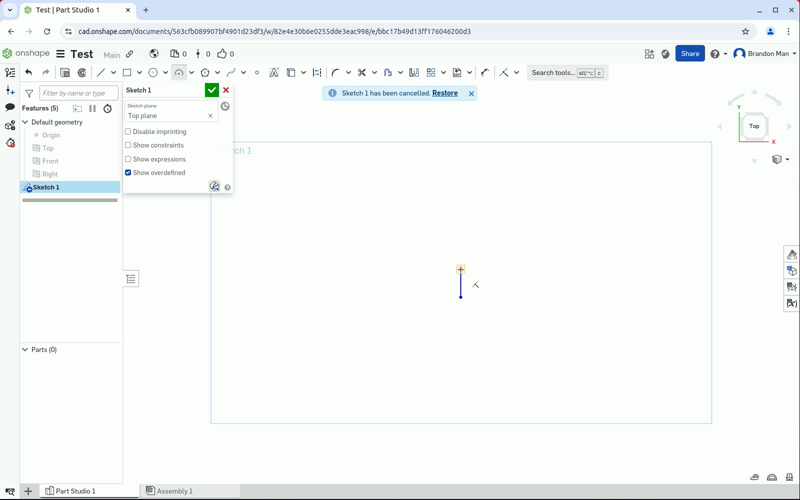
click(460, 269)
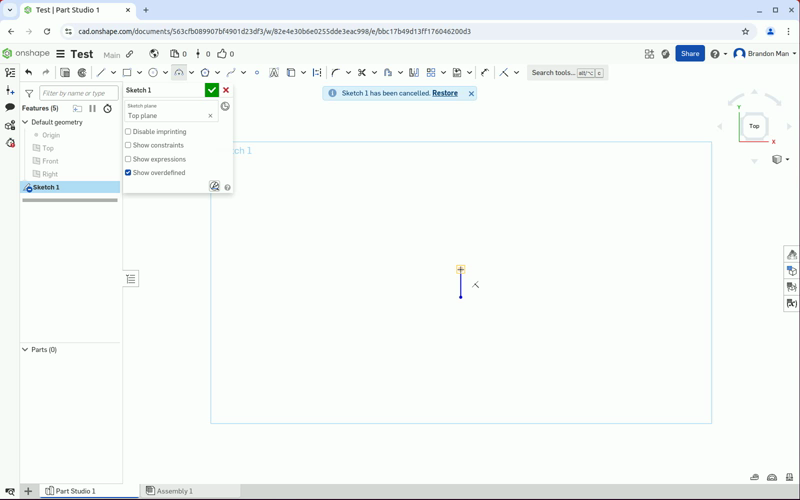
mouse_move(460, 297)
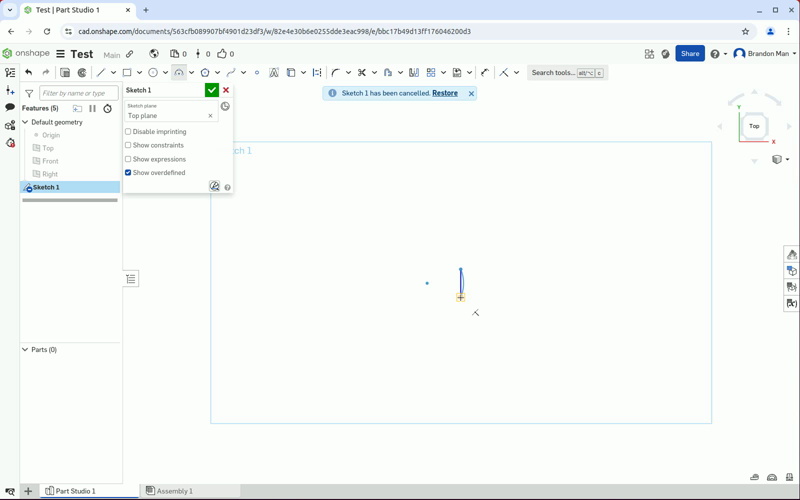
click(460, 297)
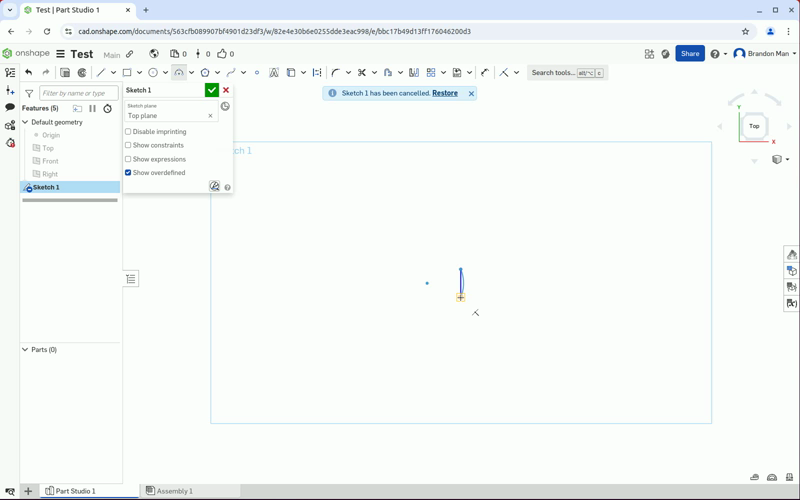
key_down(shift)
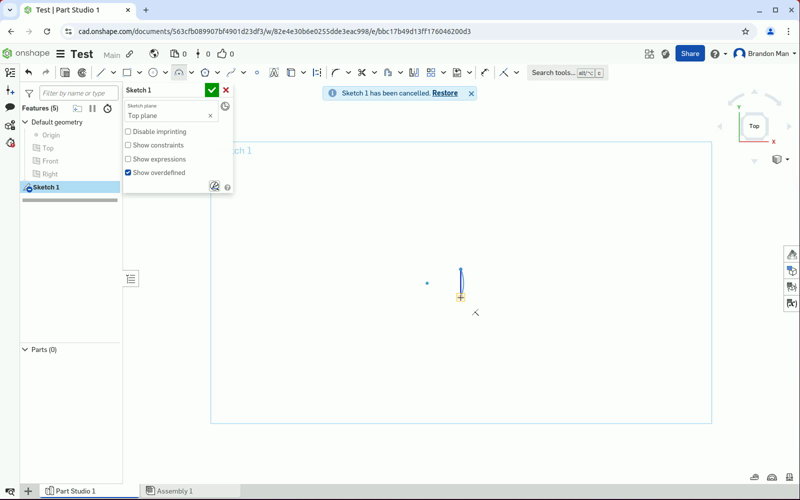
mouse_move(447, 283)
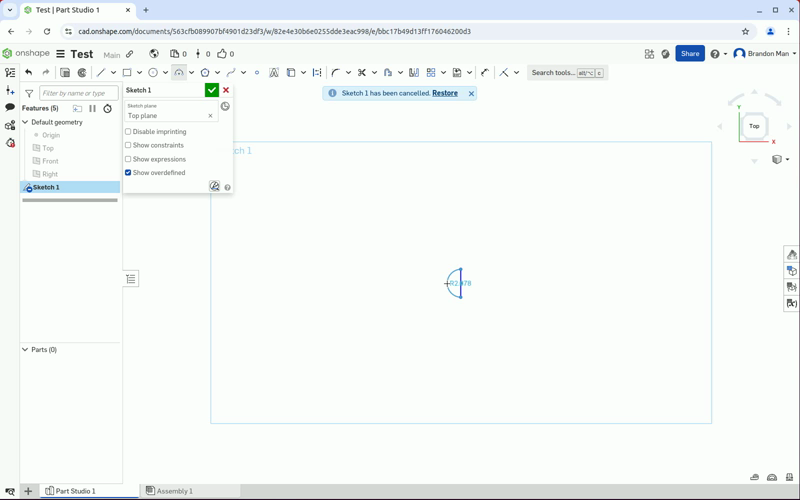
click(447, 283)
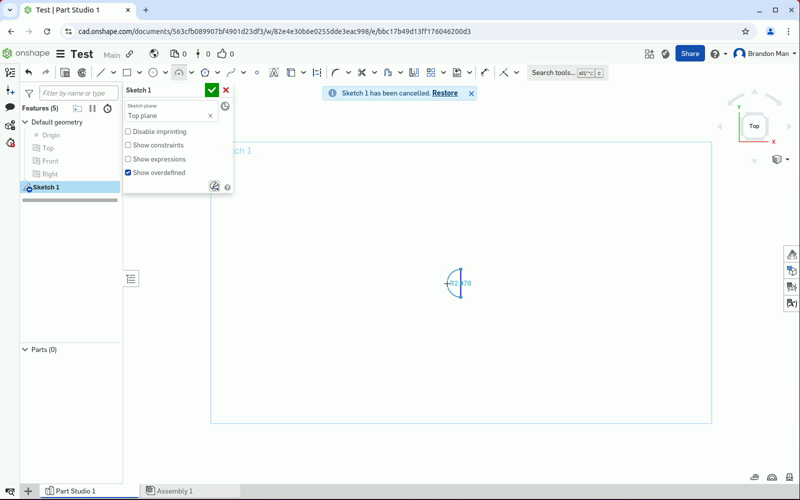
key_up(shift)
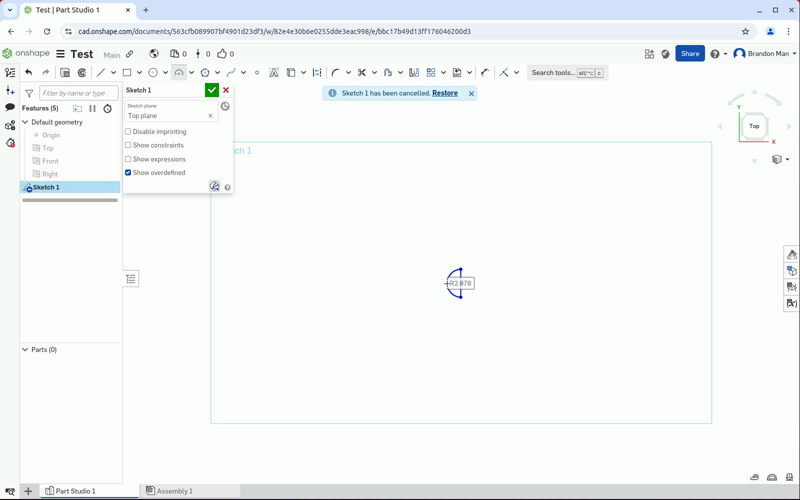
key(esc)
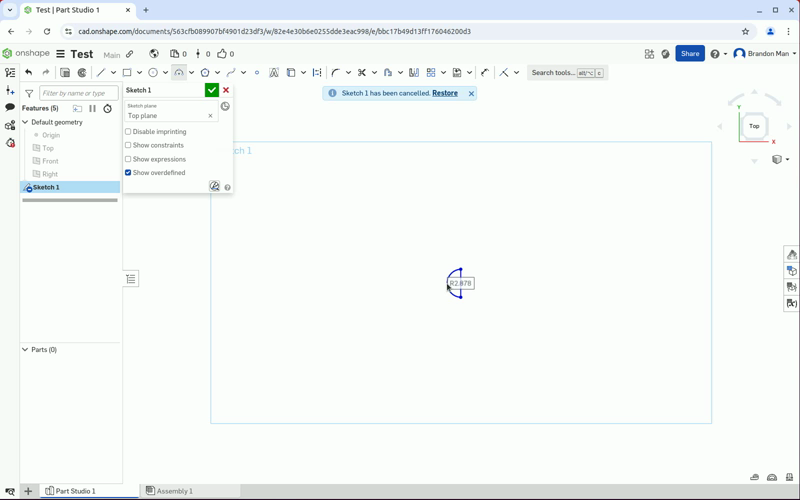
mouse_move(456, 286)
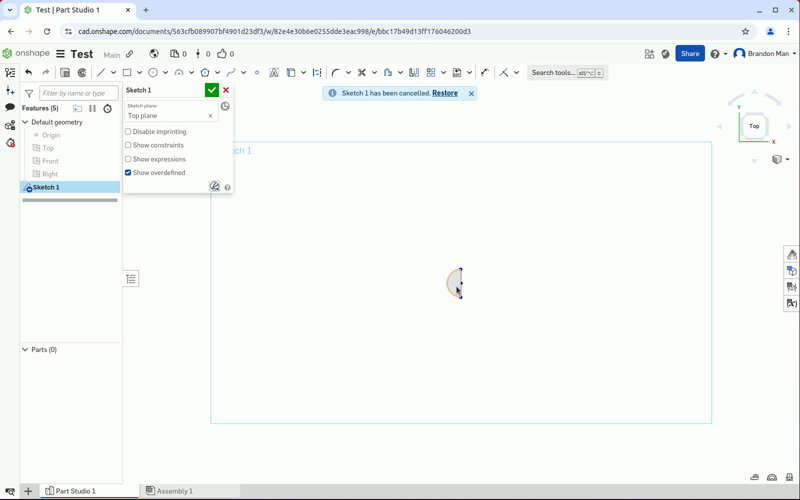
scroll(6)
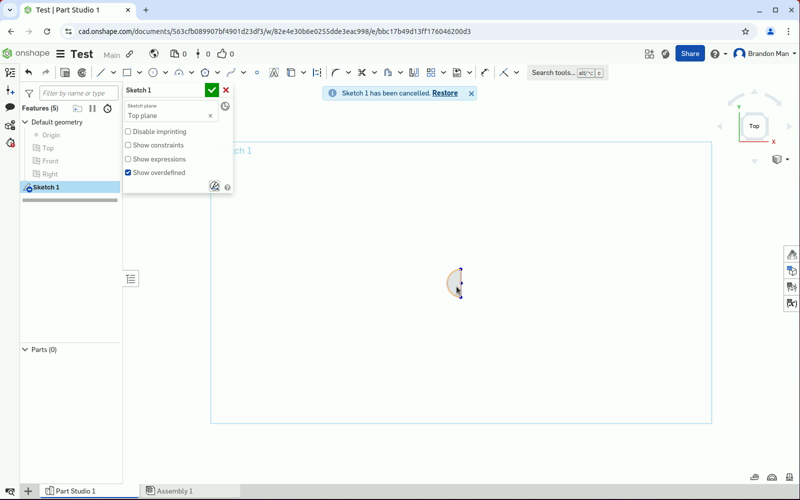
scroll(6)
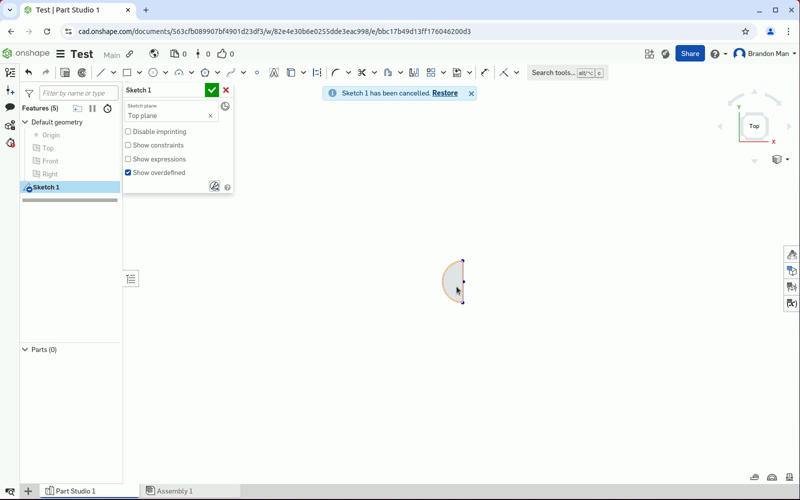
scroll(6)
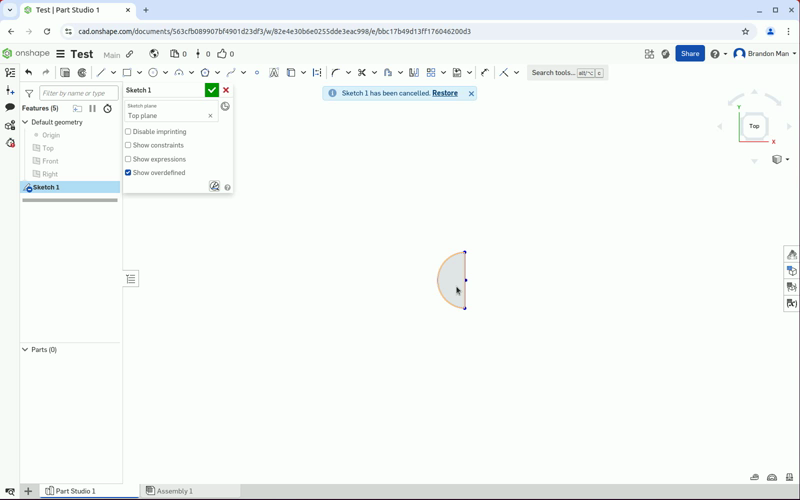
scroll(6)
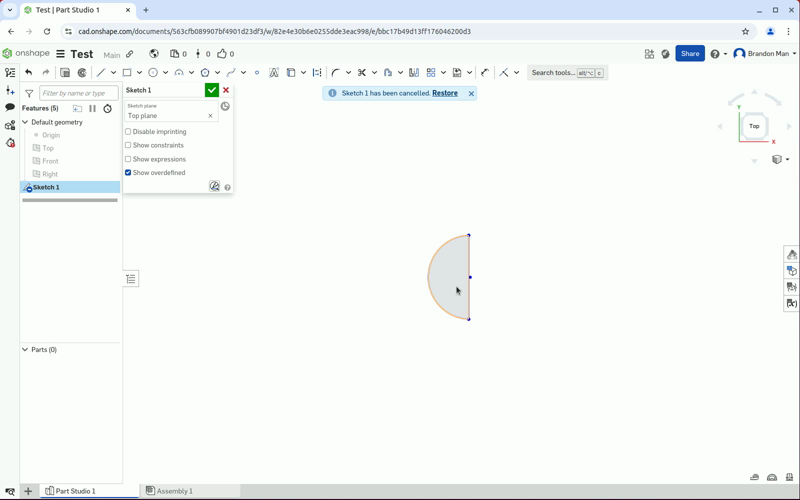
scroll(6)
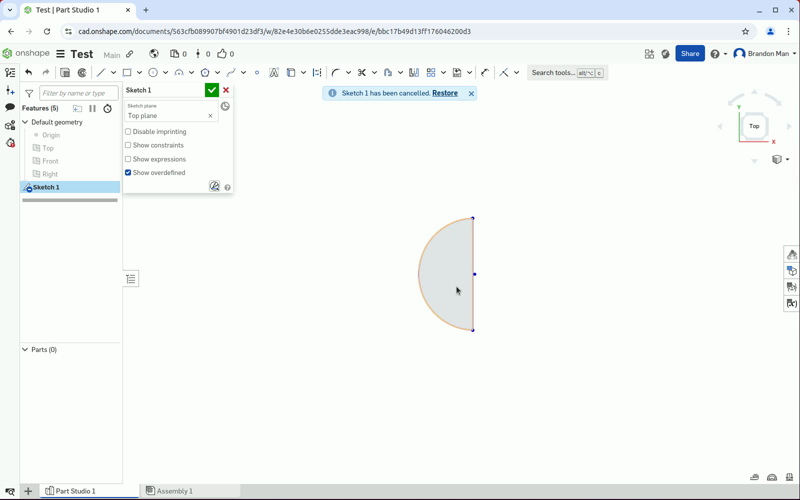
scroll(6)
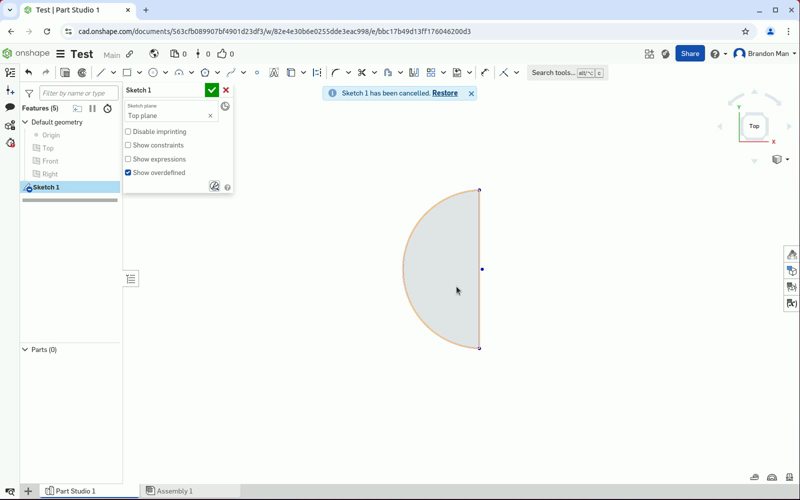
scroll(6)
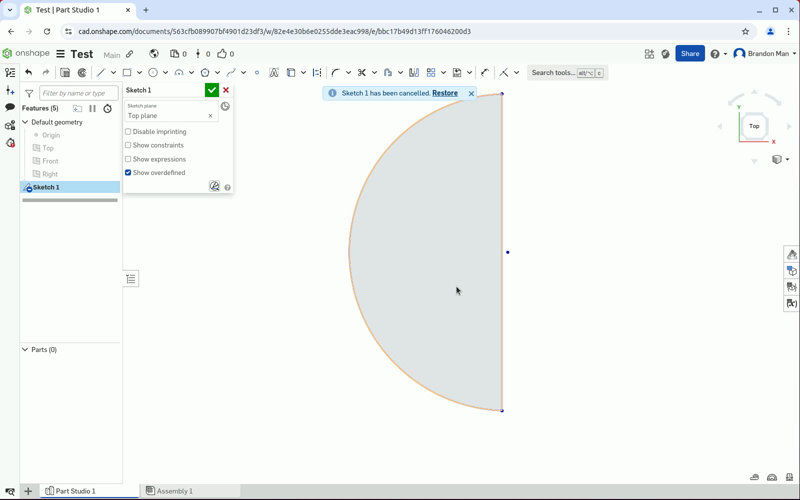
click(456, 286)
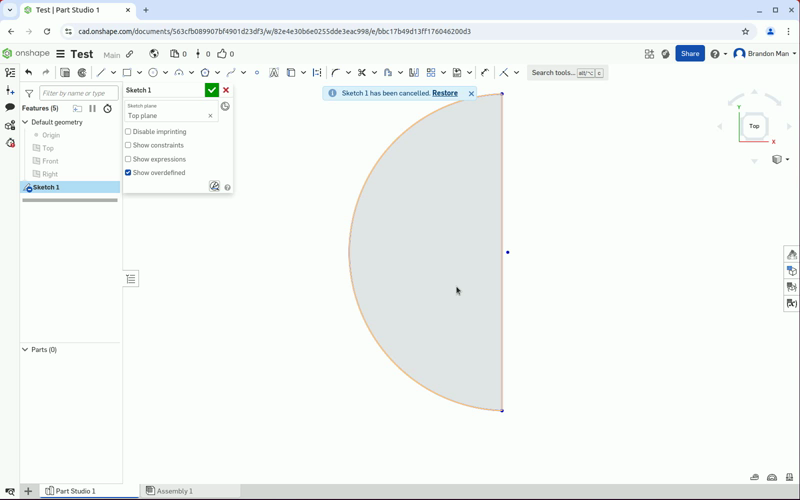
scroll(-6)
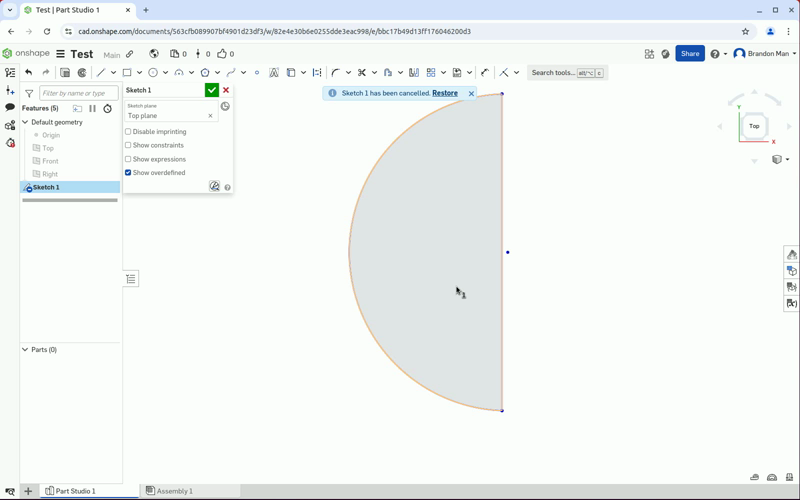
scroll(-6)
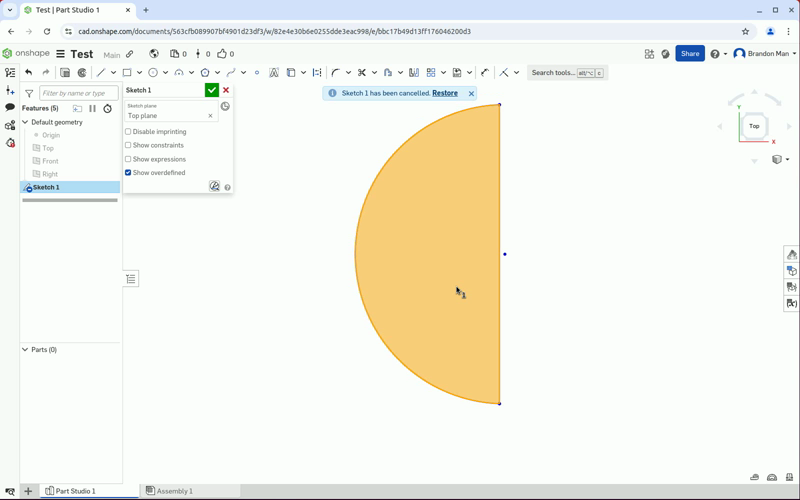
scroll(-6)
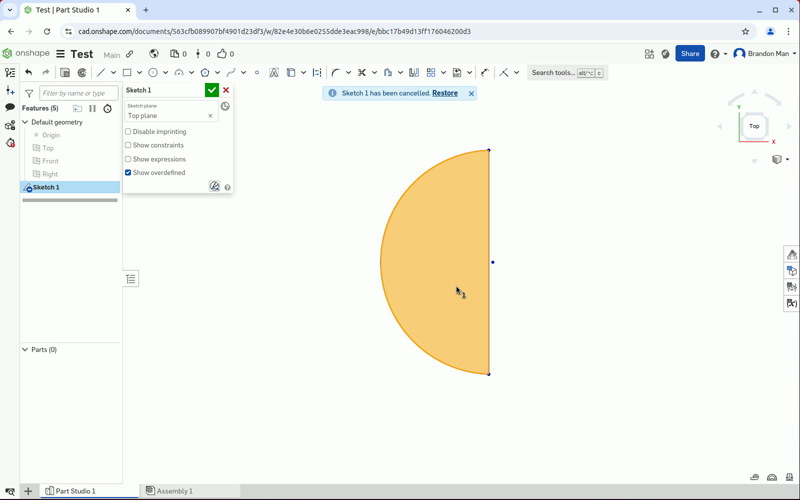
scroll(-6)
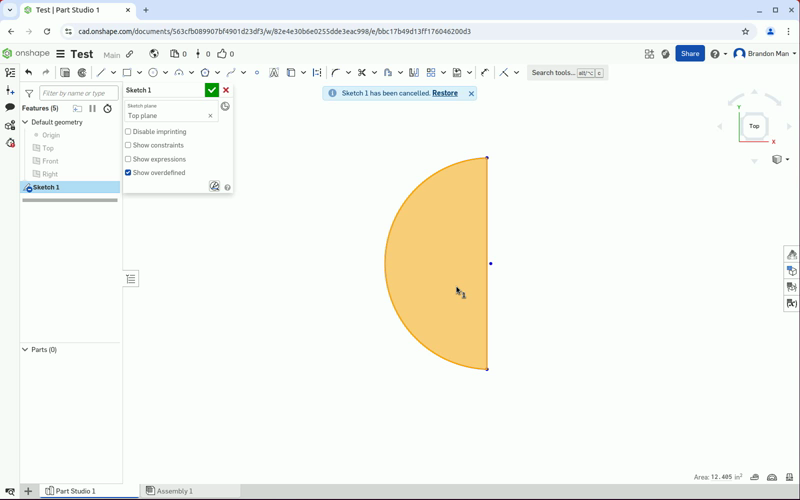
scroll(-6)
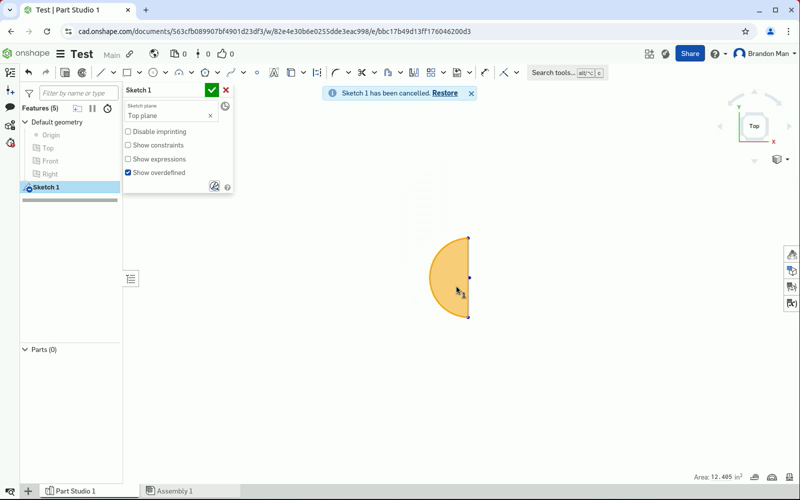
scroll(-6)
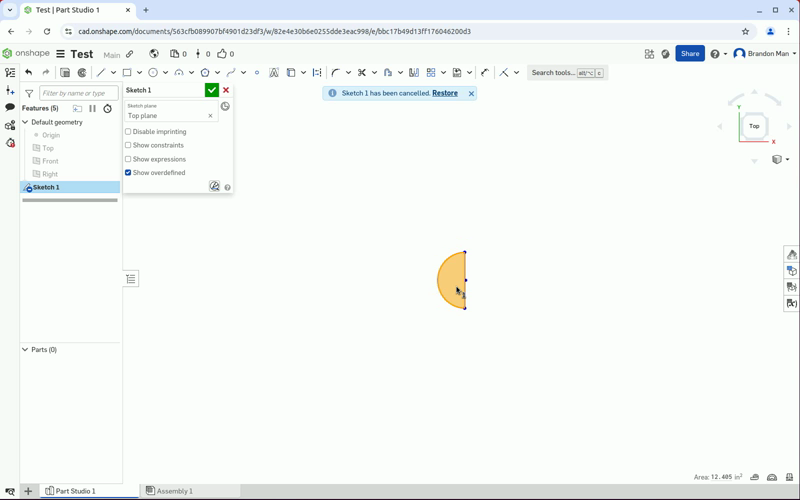
scroll(-6)
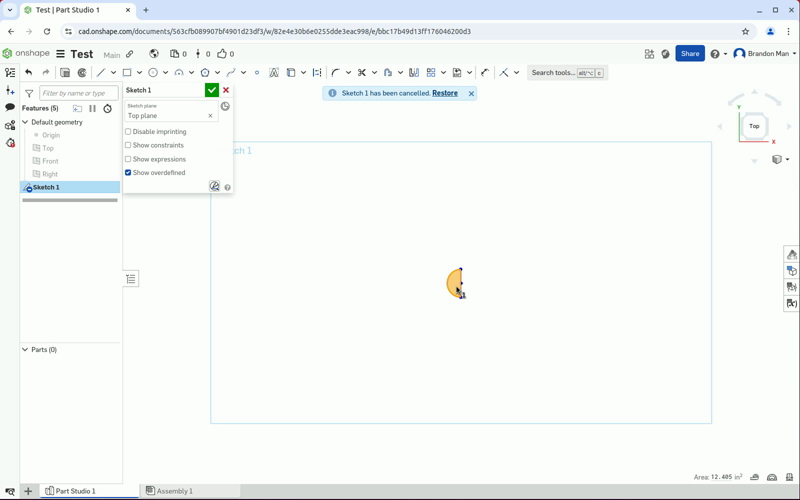
mouse_move(73, 352)
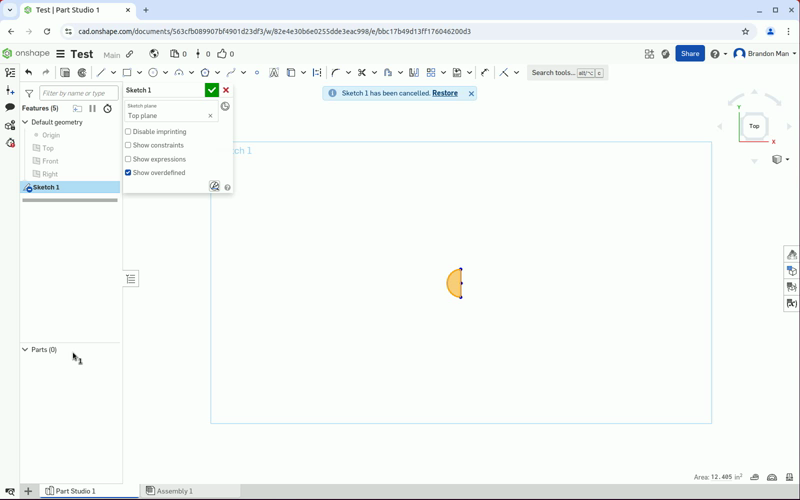
key(shift+y)
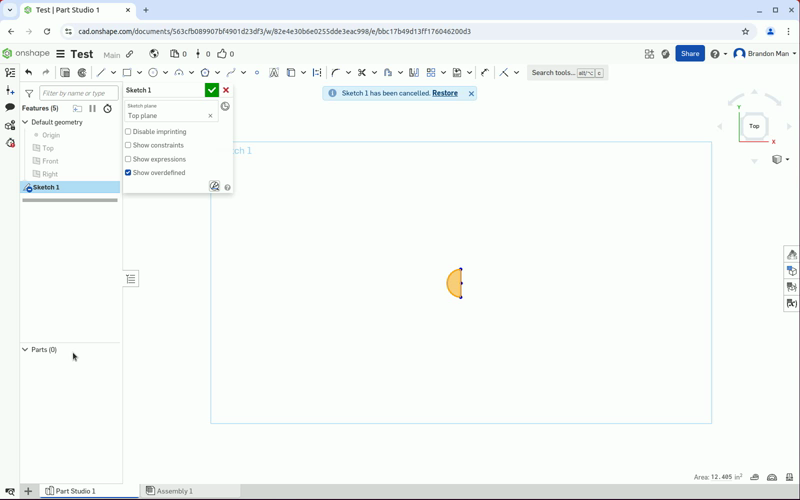
key(shift+e)
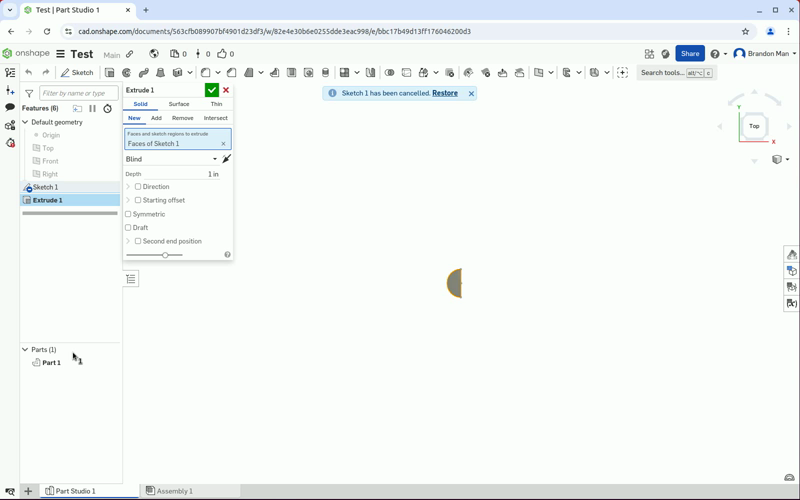
mouse_move(143, 106)
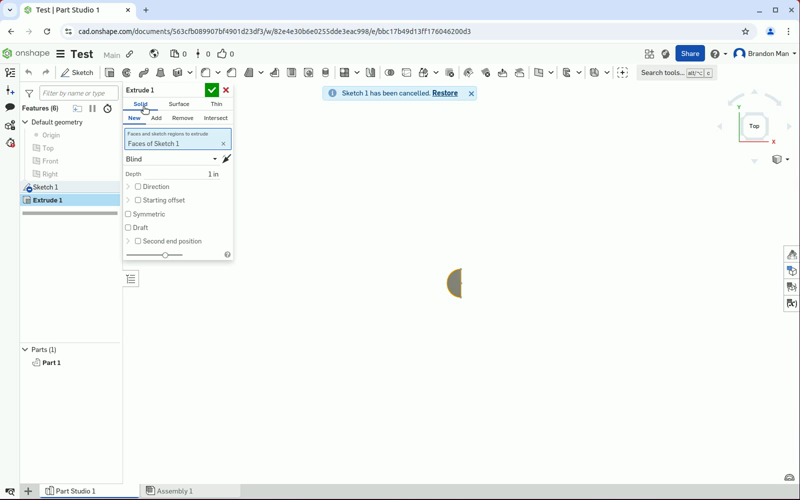
click(143, 106)
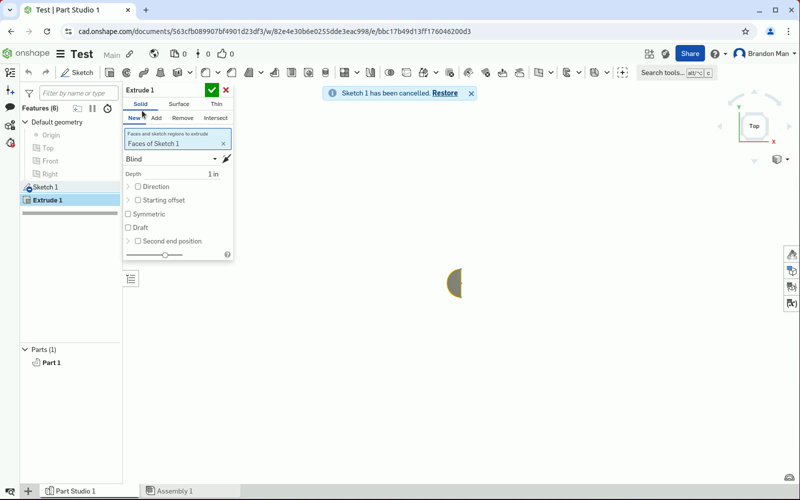
mouse_move(137, 120)
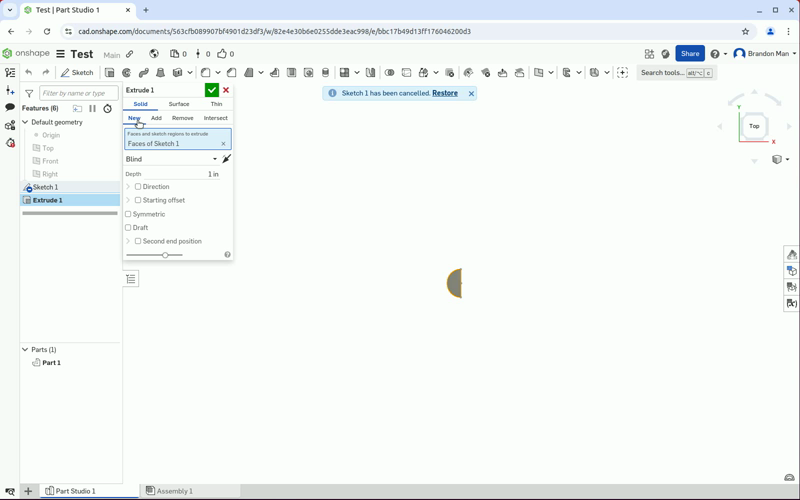
click(137, 120)
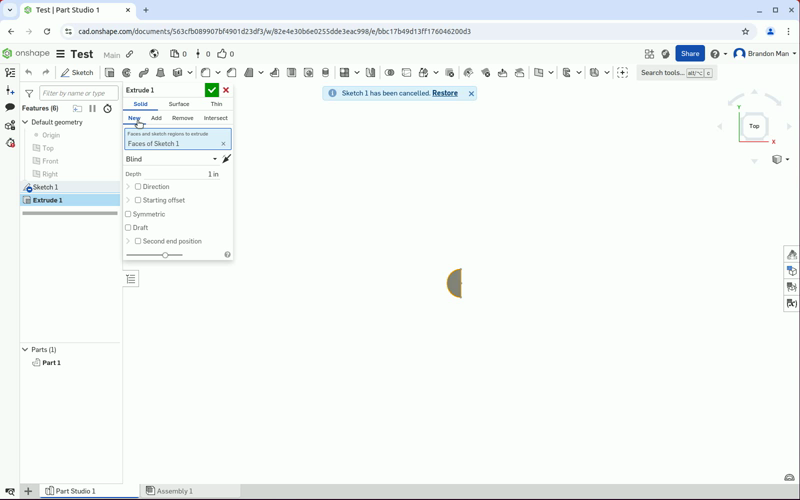
key(tab, 4)
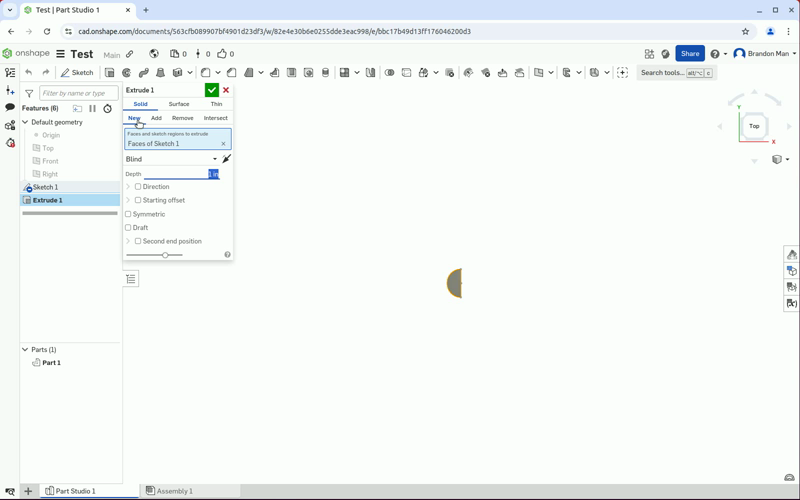
text(23.108)
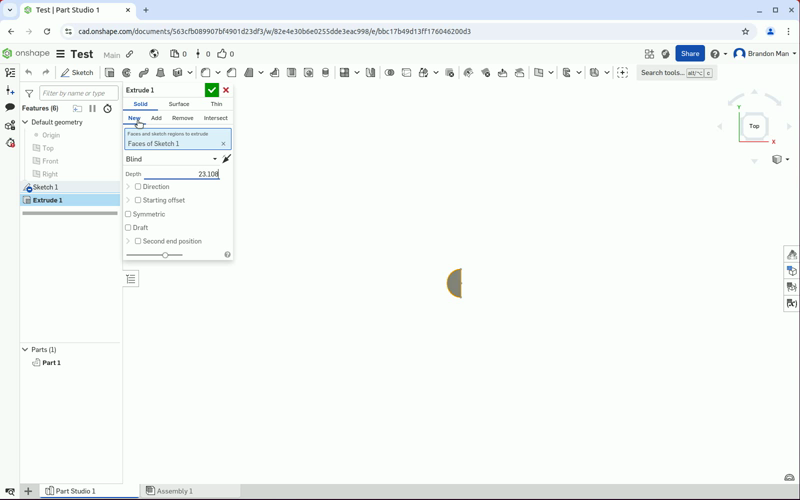
key(enter)
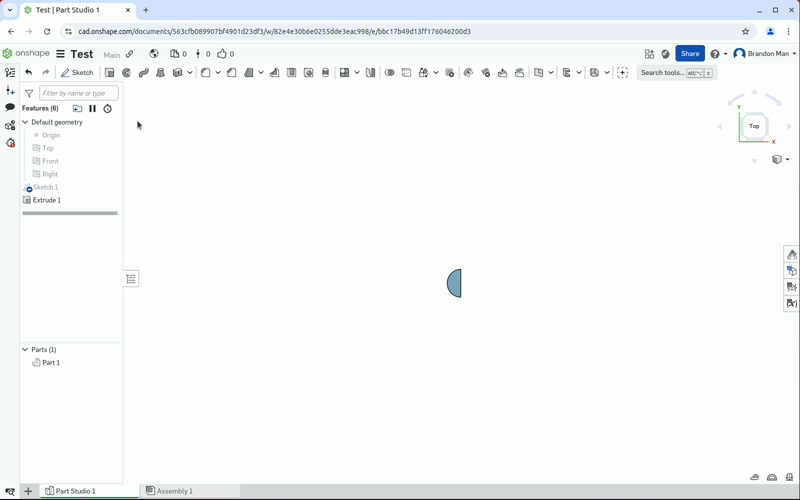
key(shift+h)
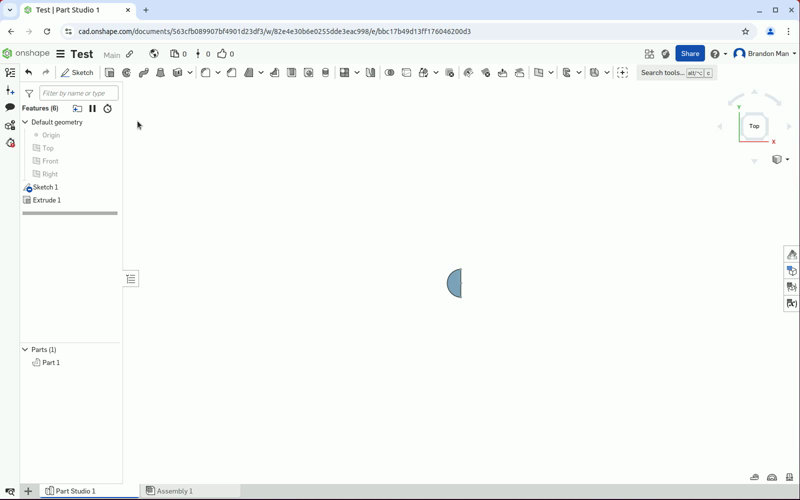
key(shift+h)
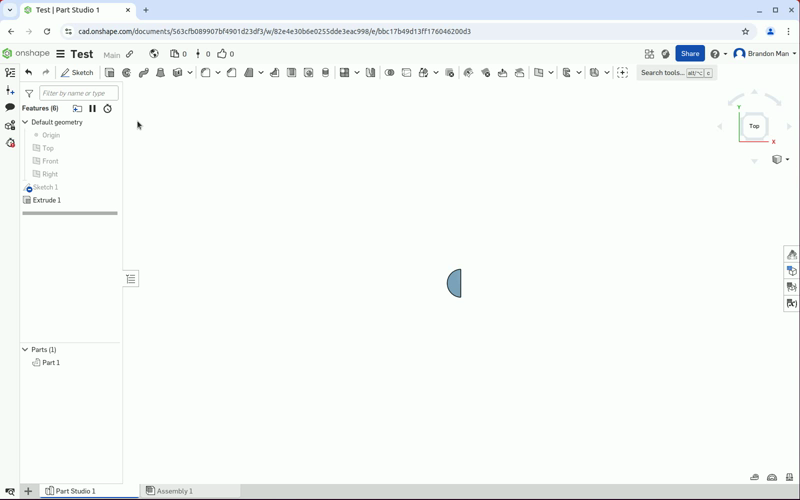
mouse_move(73, 189)
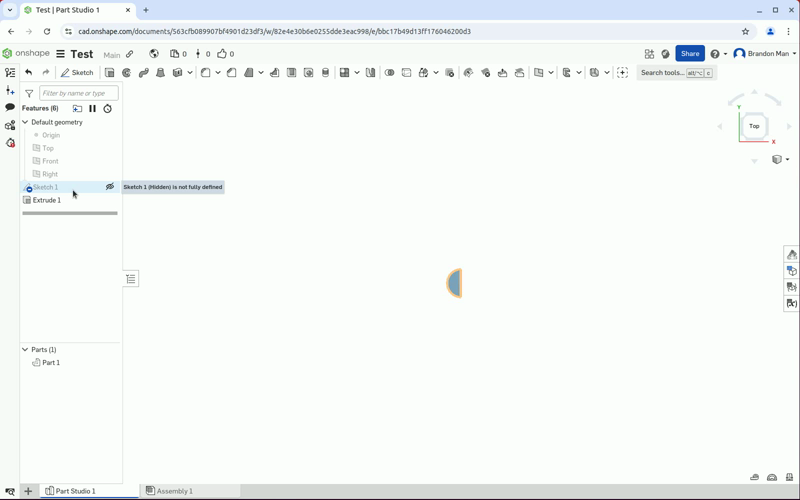
click(73, 189)
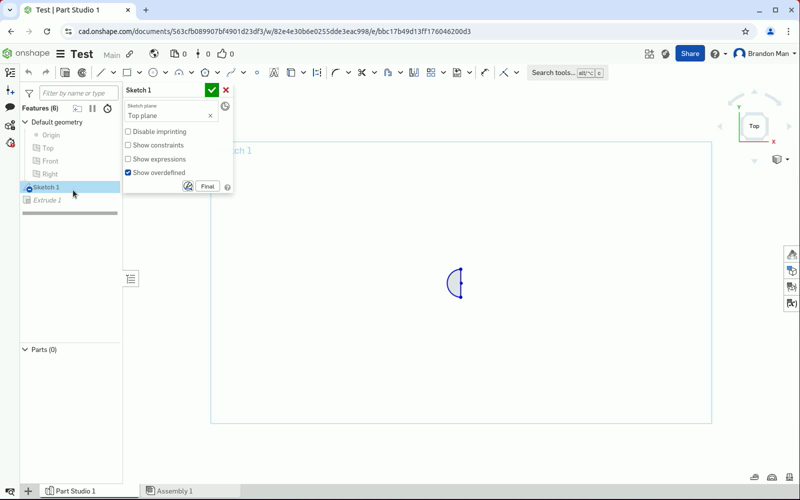
mouse_move(229, 92)
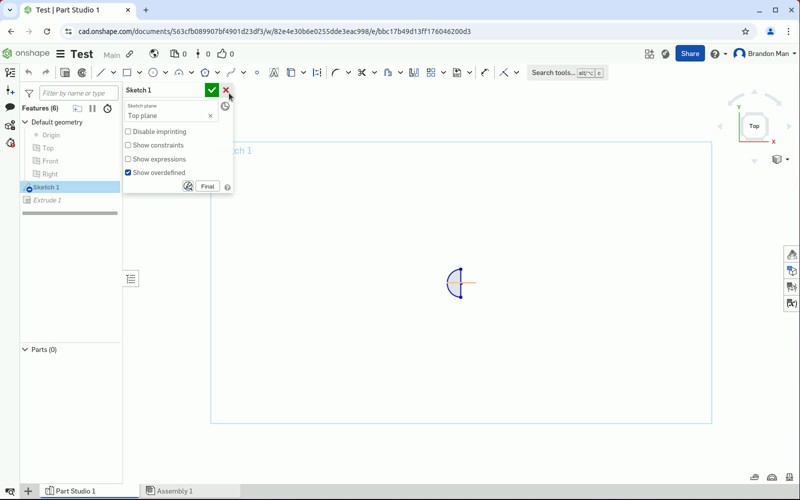
click(229, 92)
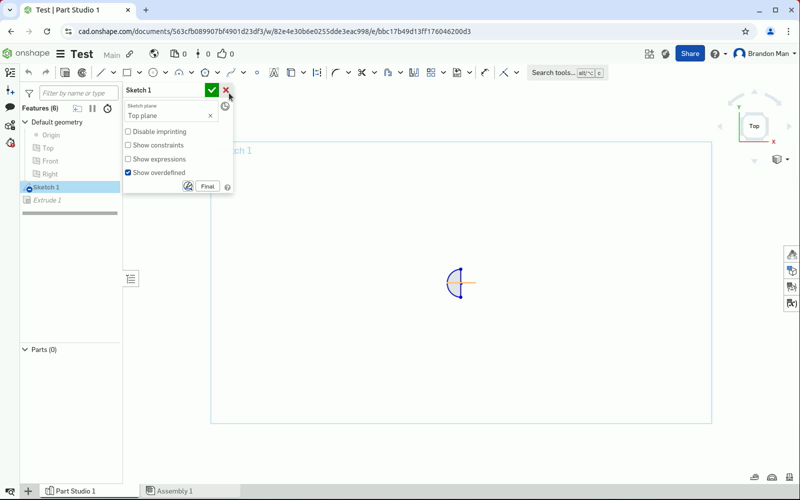
key(shift+s)
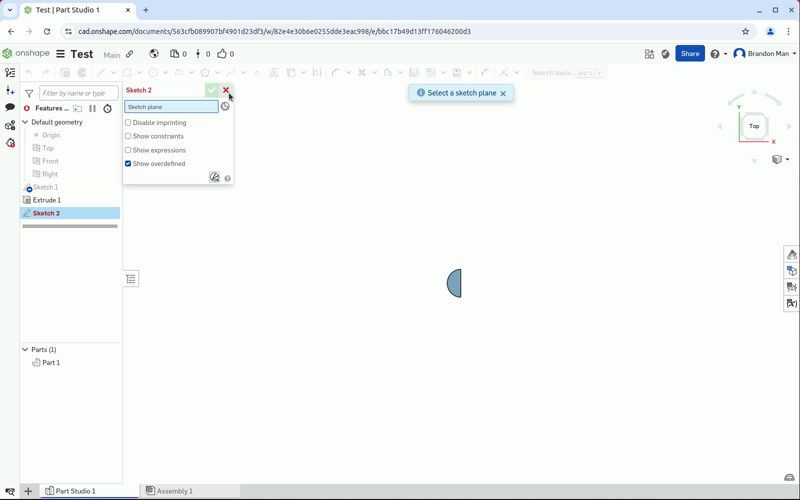
mouse_move(73, 150)
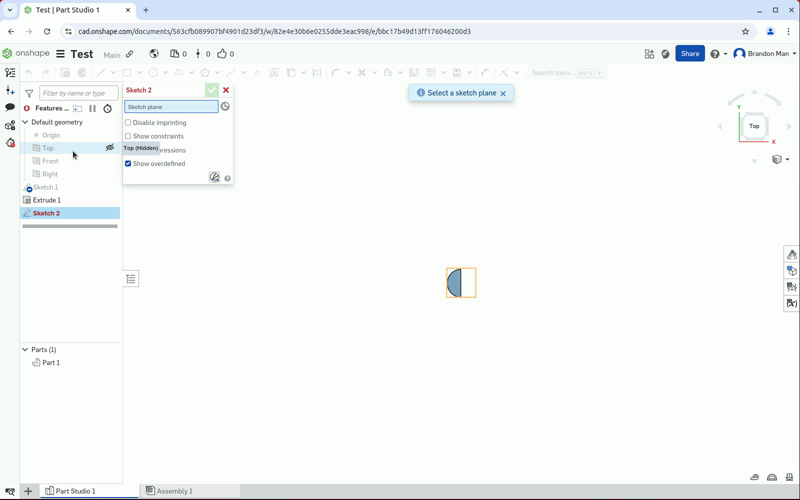
click(73, 150)
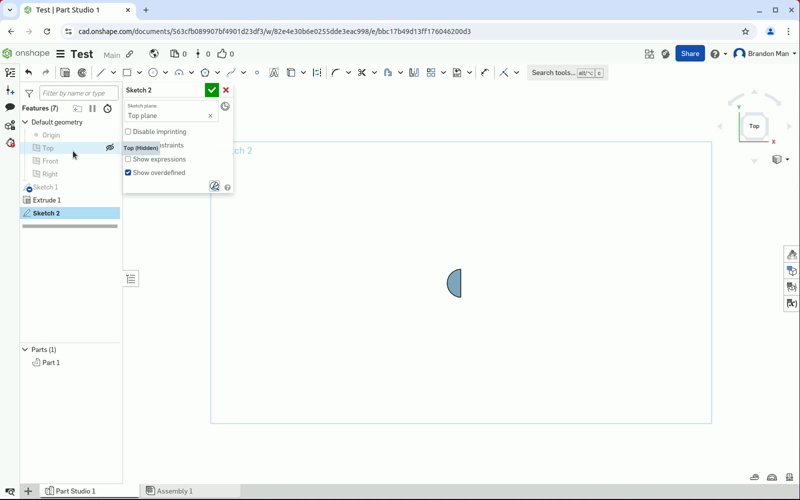
mouse_move(73, 352)
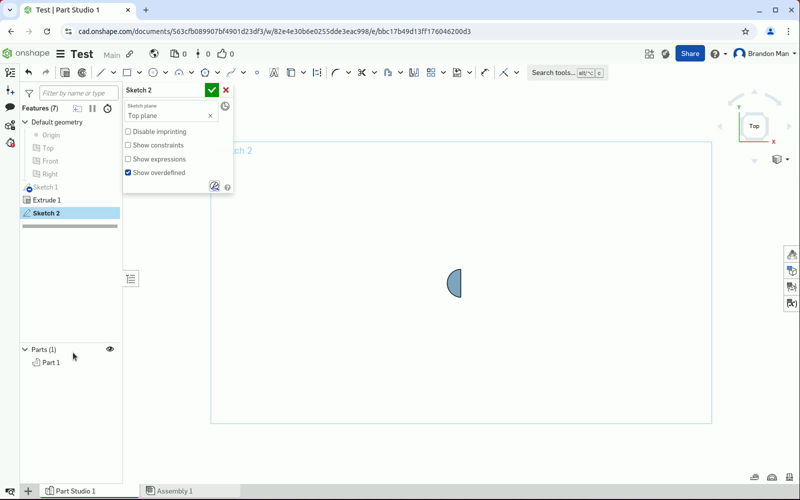
key(y)
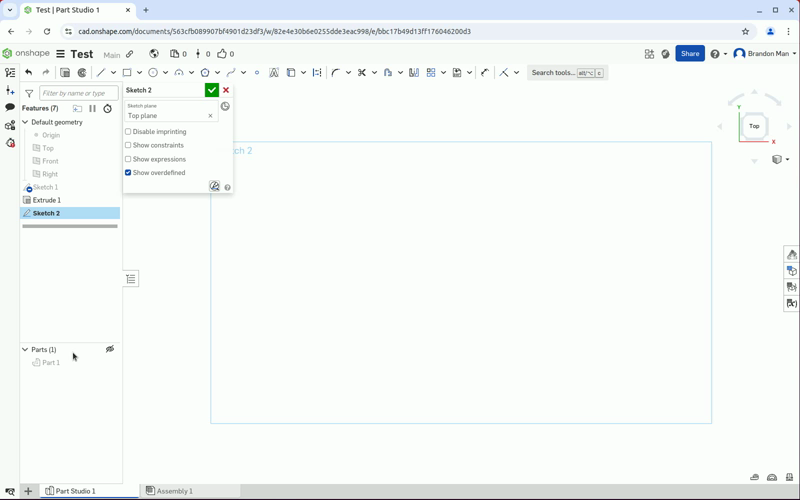
key(l)
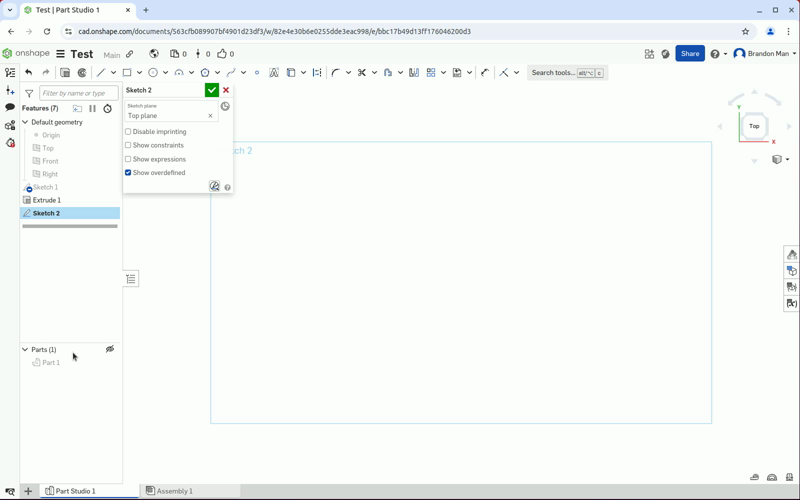
key_down(shift)
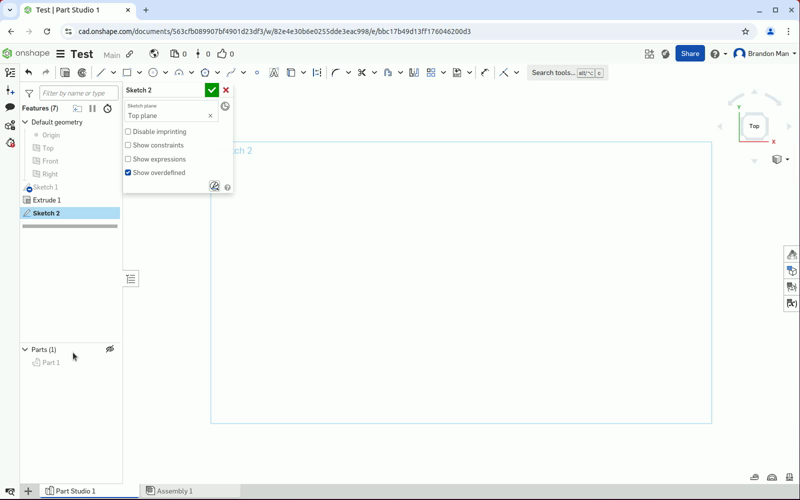
mouse_move(460, 297)
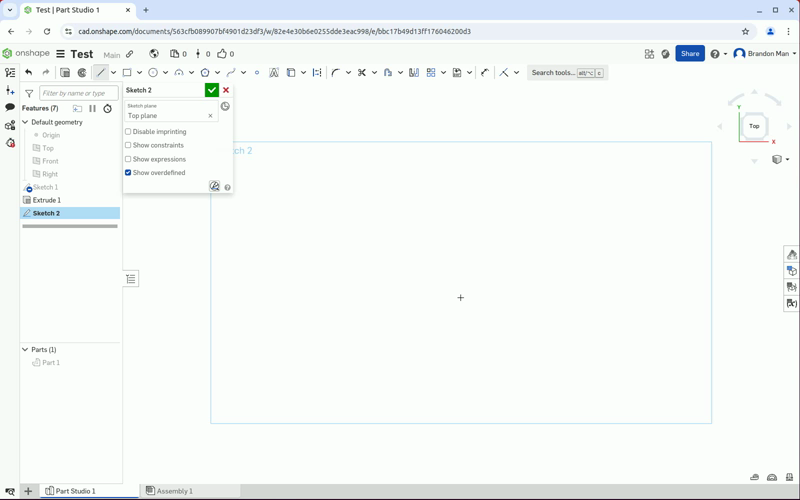
click(460, 297)
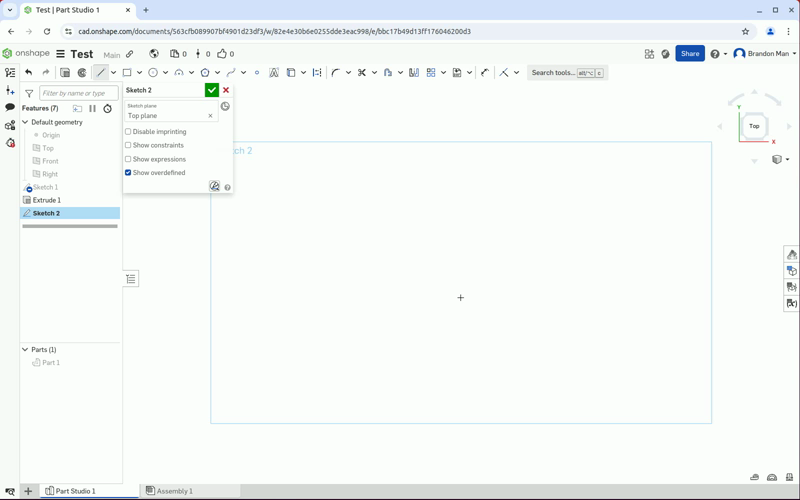
key_up(shift)
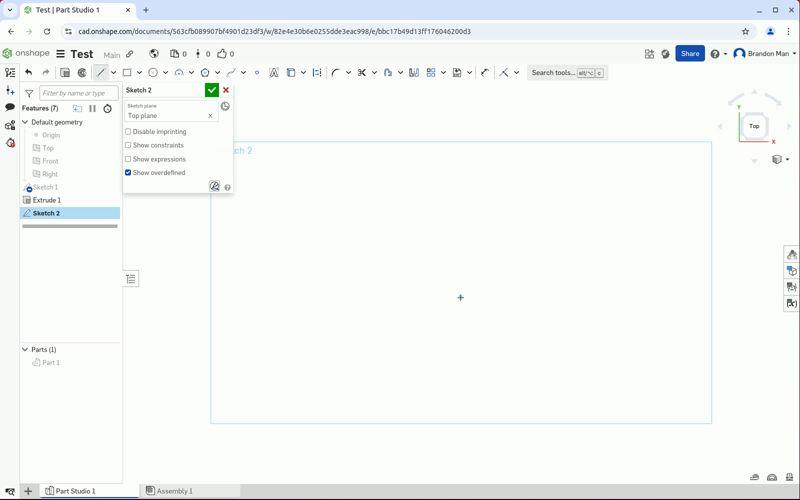
key_down(shift)
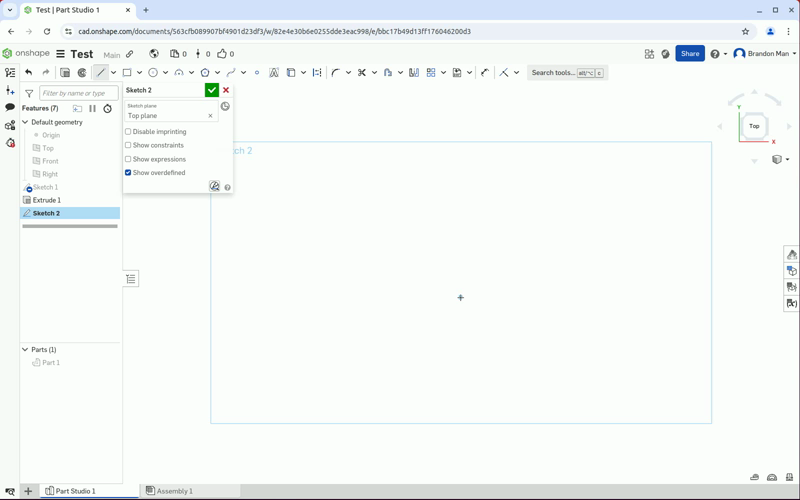
mouse_move(490, 297)
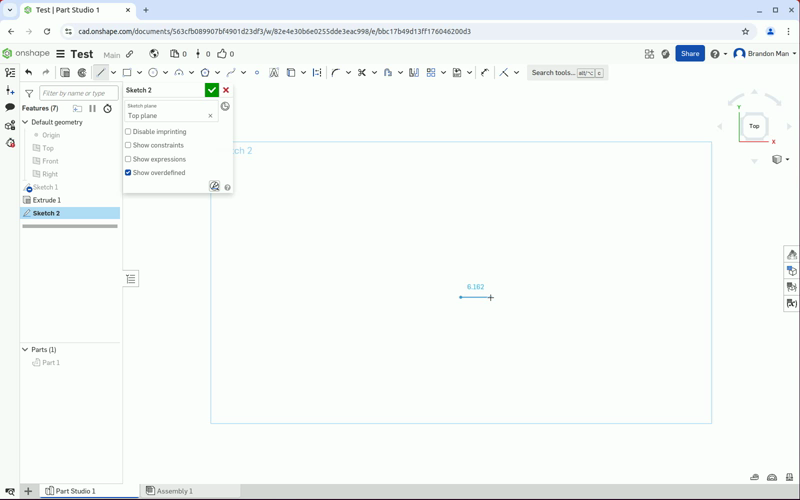
mouse_move(517, 297)
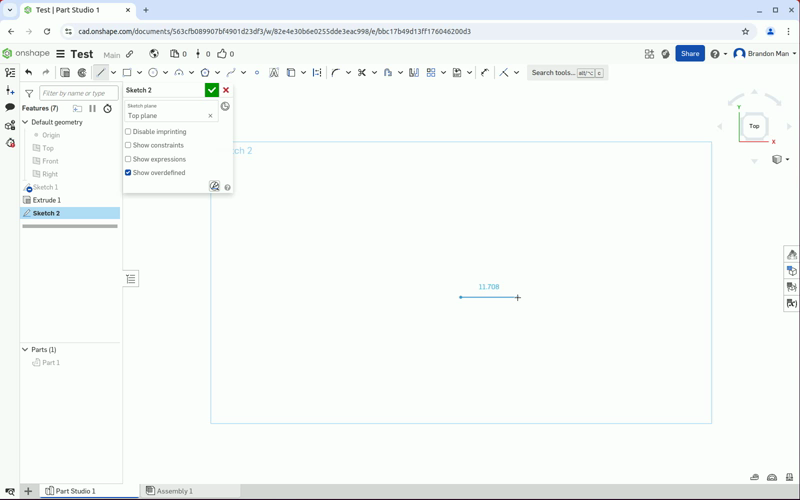
click(517, 297)
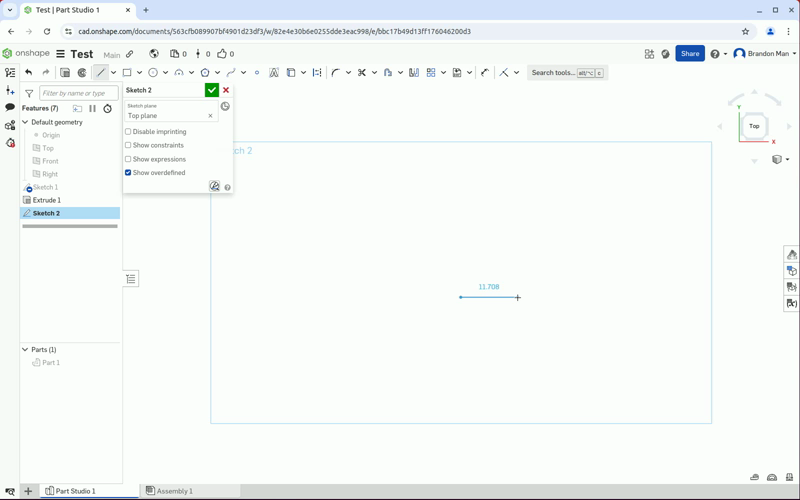
key_up(shift)
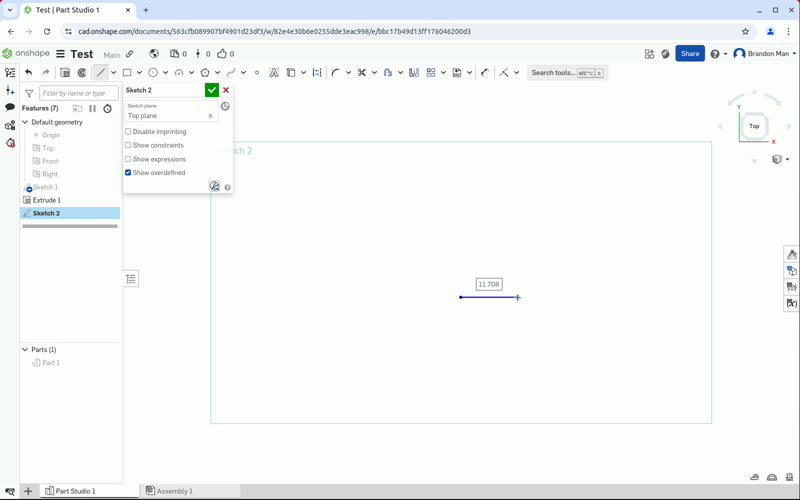
key_down(shift)
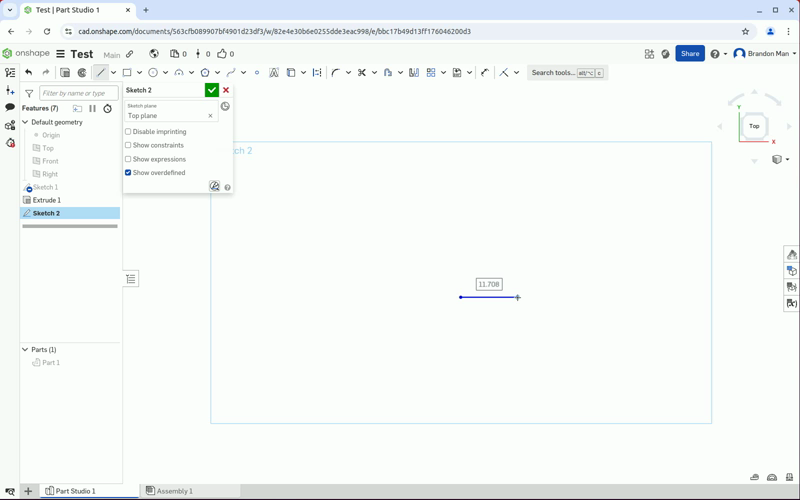
mouse_move(547, 297)
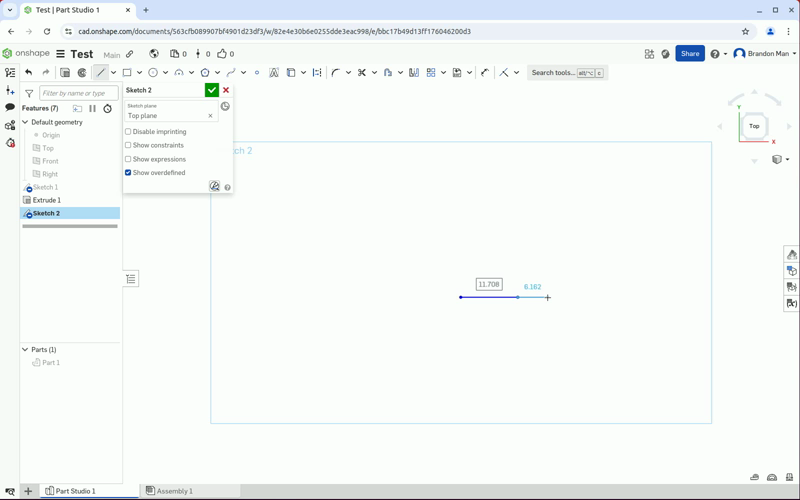
mouse_move(517, 269)
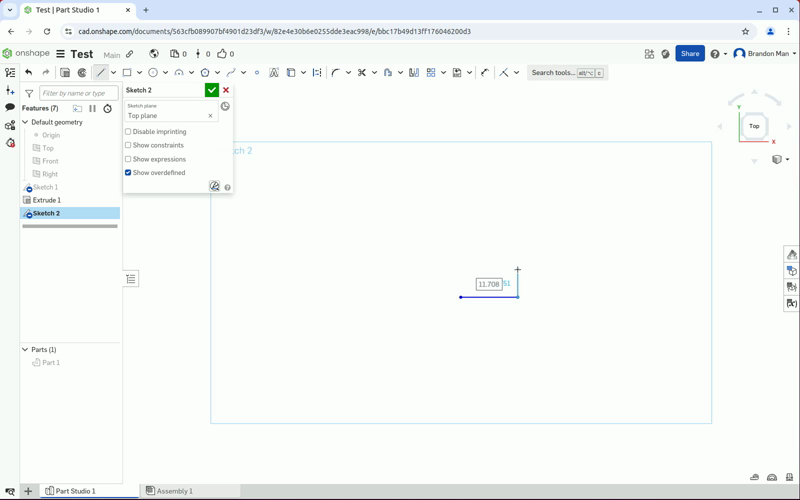
click(517, 269)
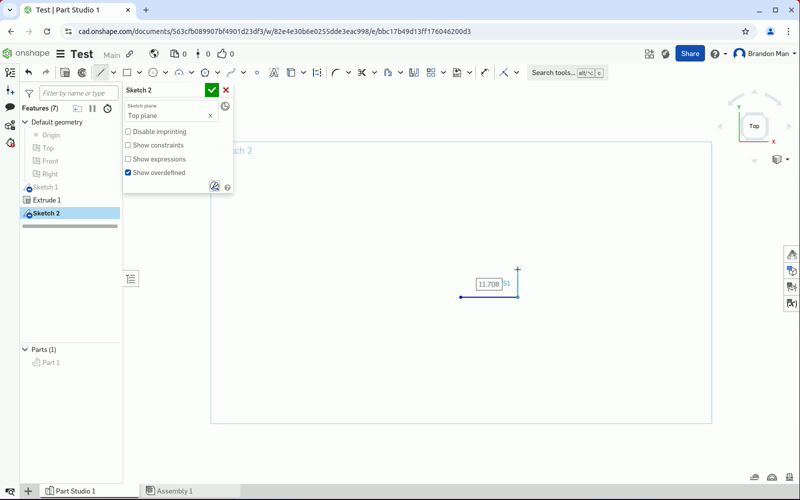
key_up(shift)
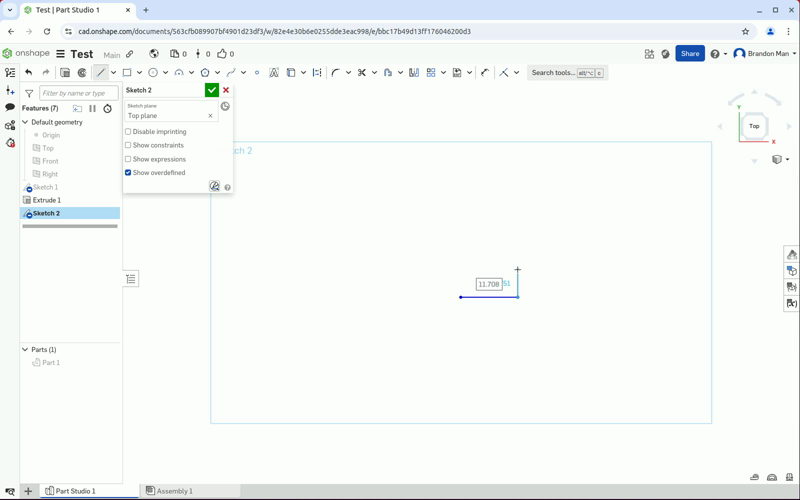
key_down(shift)
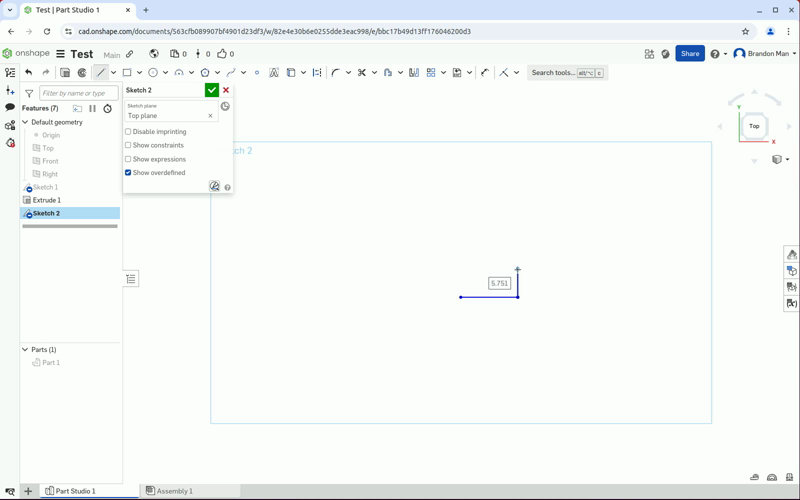
mouse_move(547, 269)
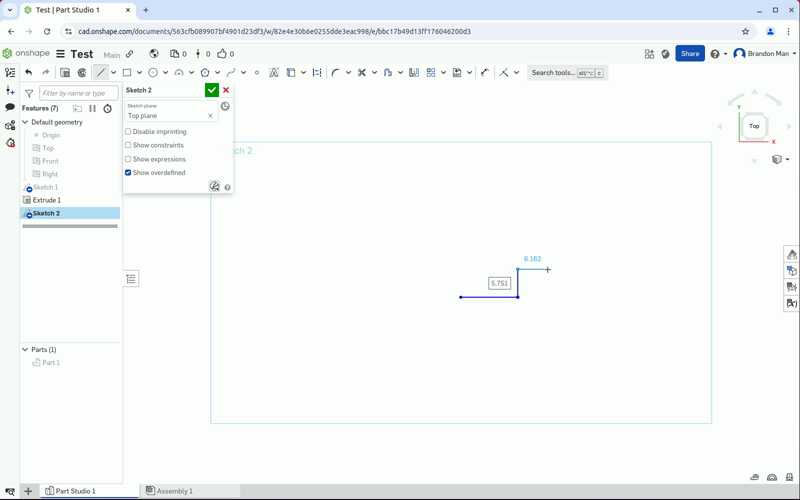
mouse_move(460, 269)
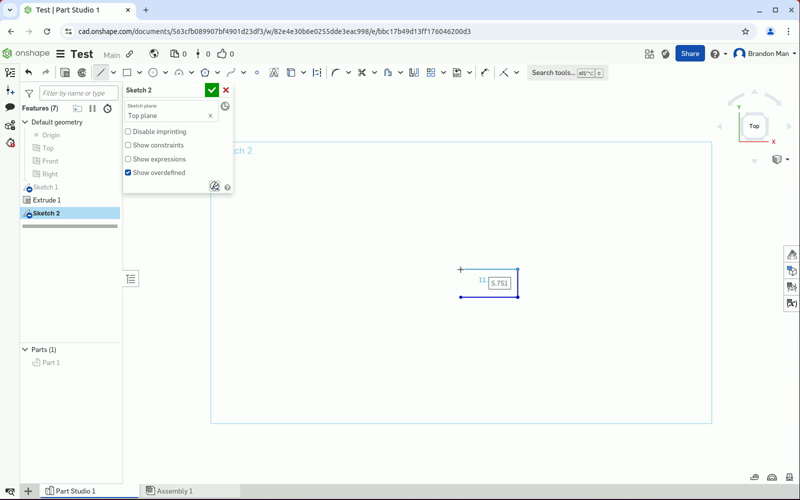
click(460, 269)
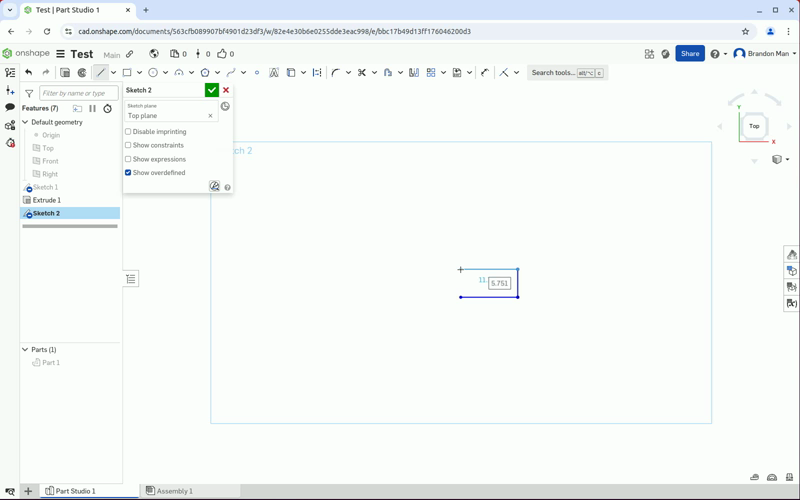
key_up(shift)
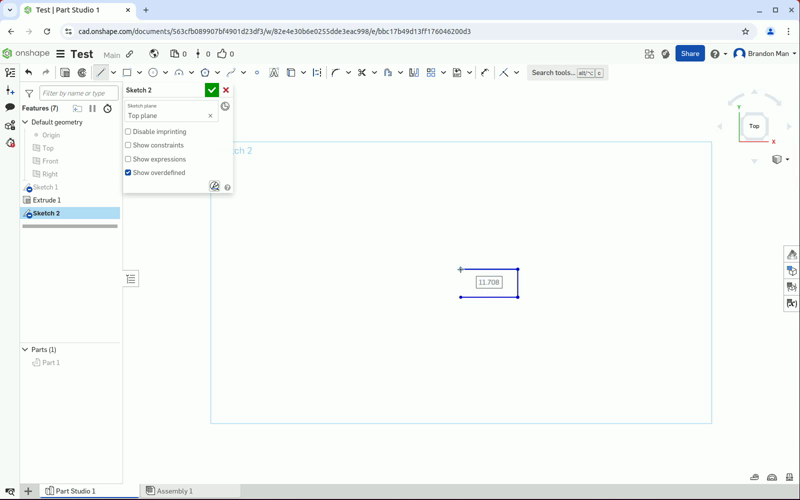
mouse_move(490, 269)
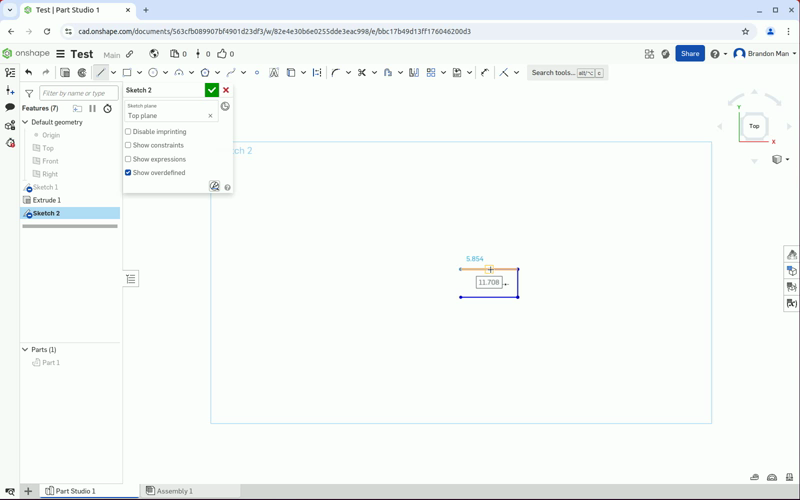
key_down(shift)
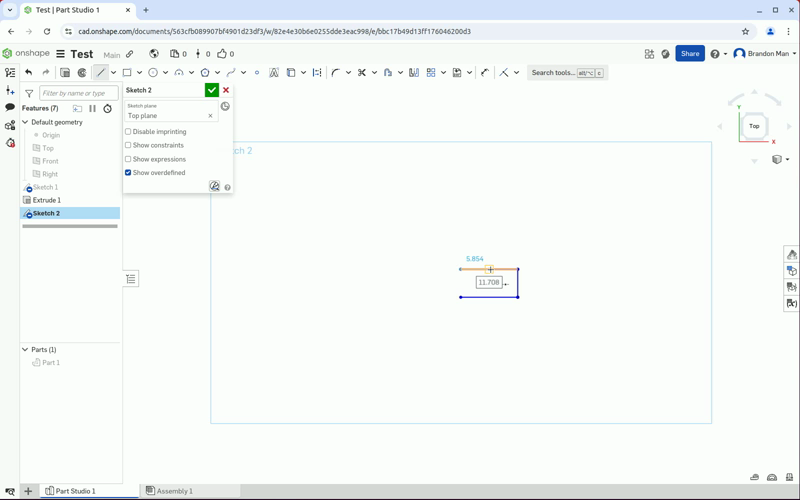
mouse_move(460, 297)
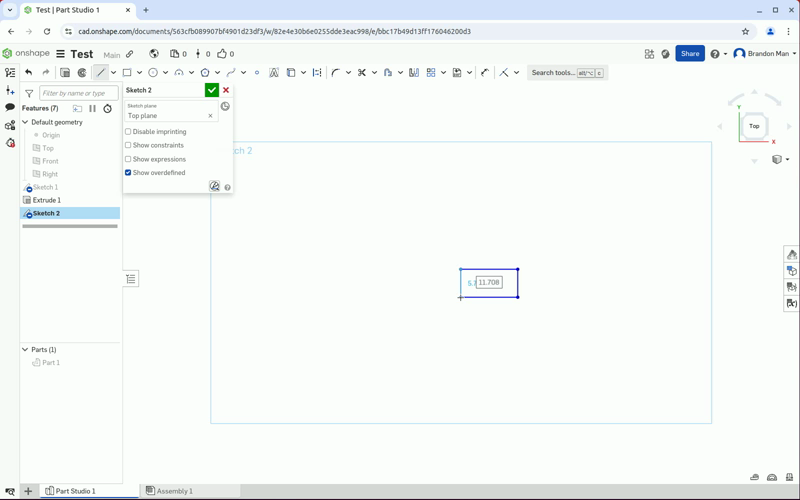
key_up(shift)
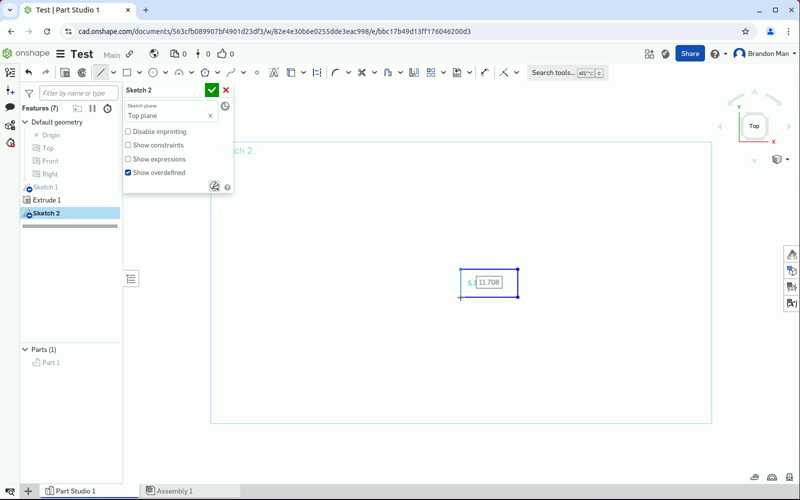
click(460, 297)
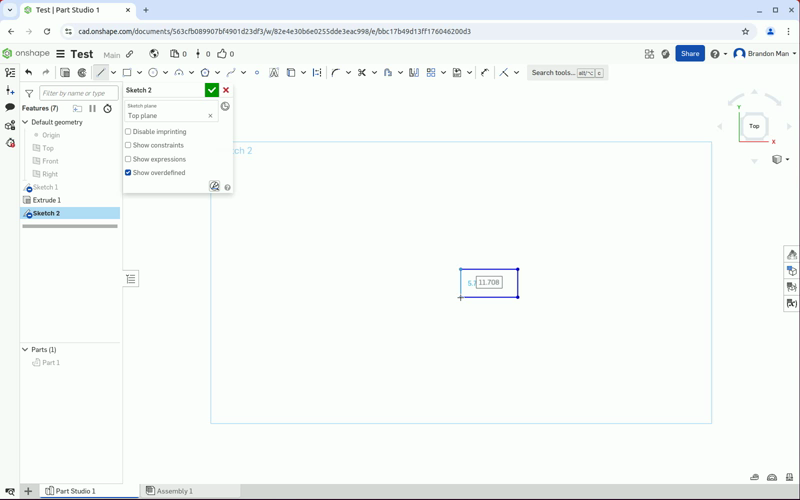
key(esc)
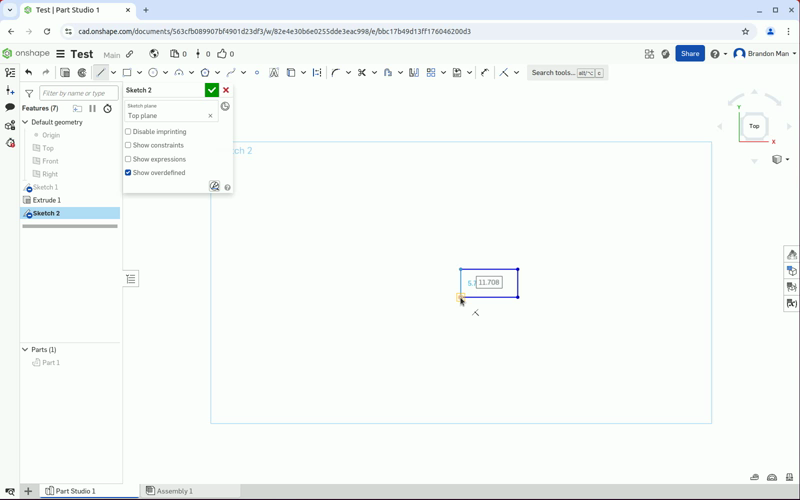
mouse_move(495, 282)
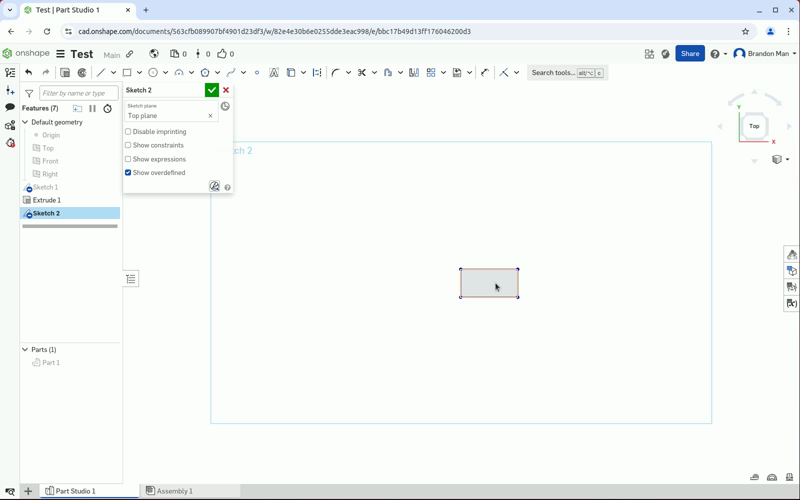
scroll(6)
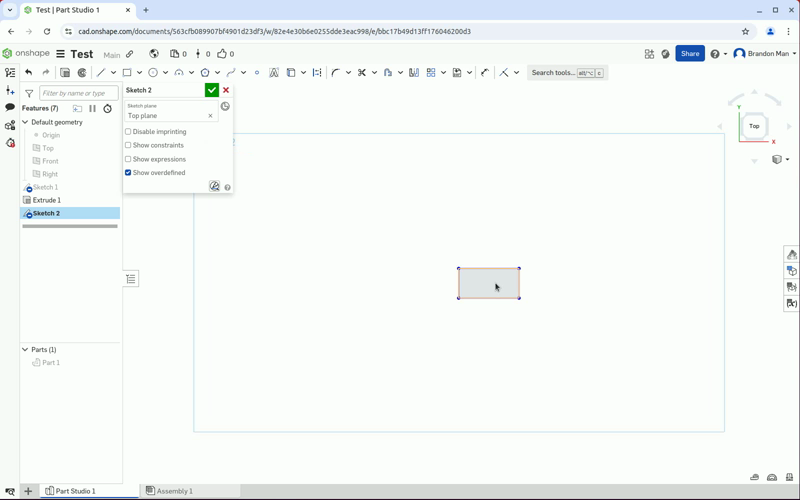
scroll(6)
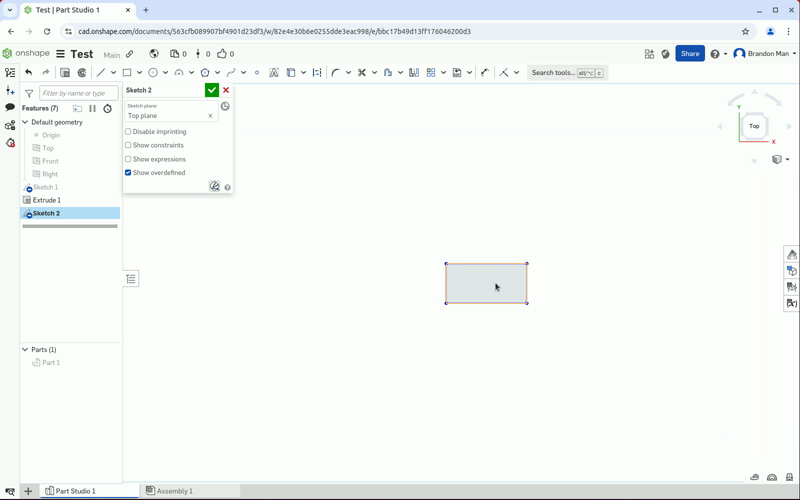
scroll(6)
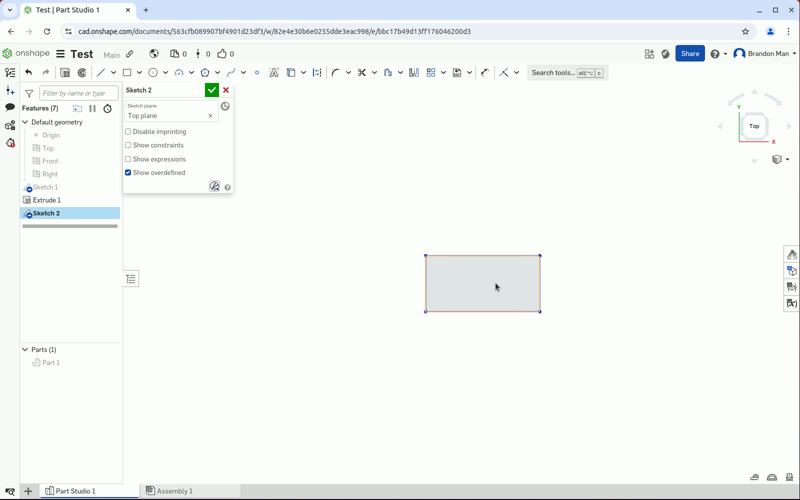
scroll(6)
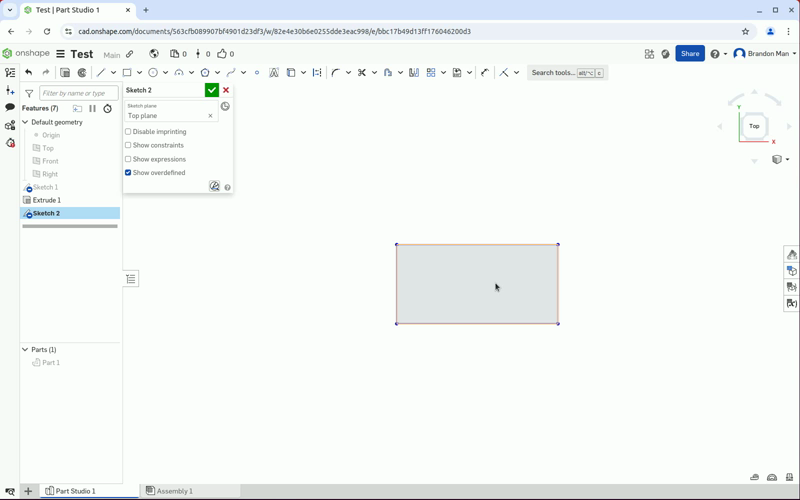
scroll(6)
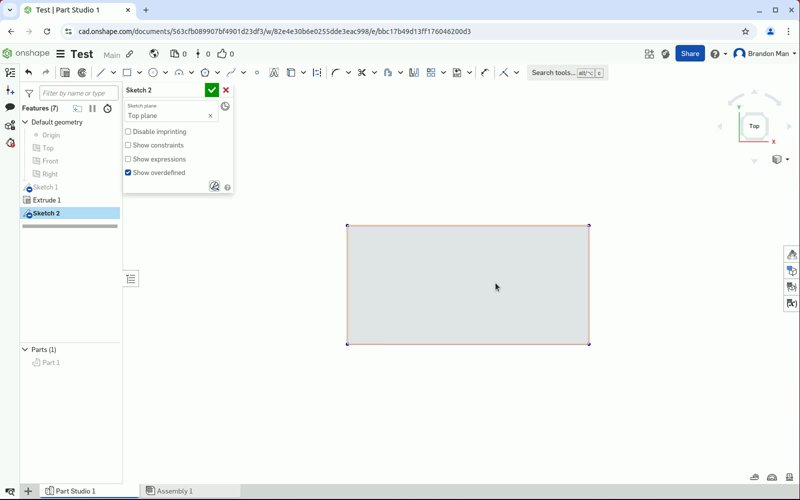
scroll(6)
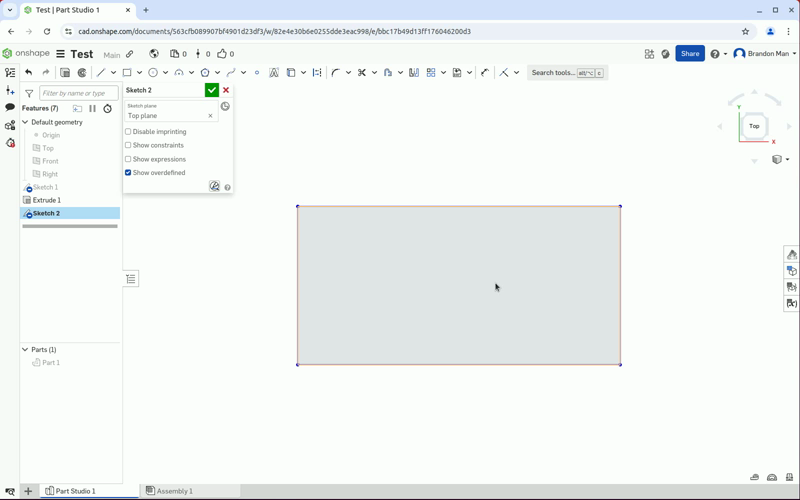
scroll(6)
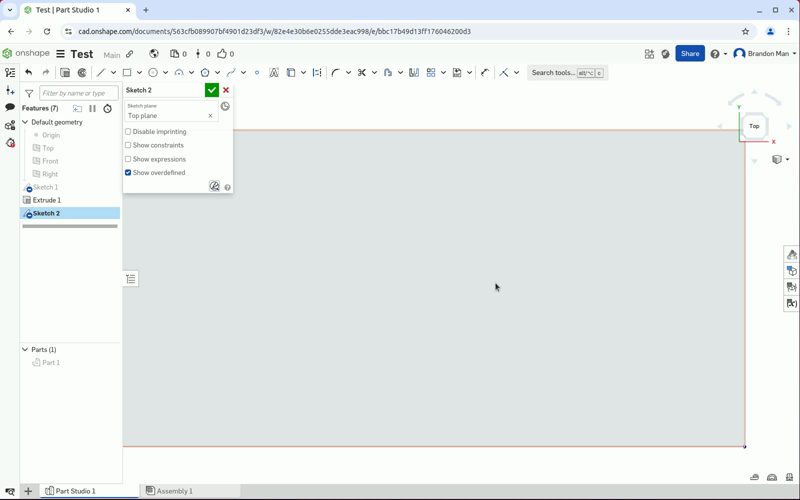
click(495, 282)
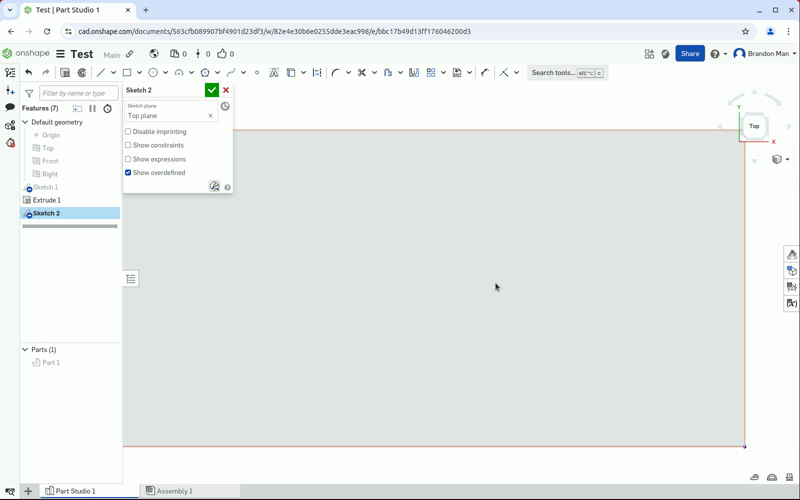
scroll(-6)
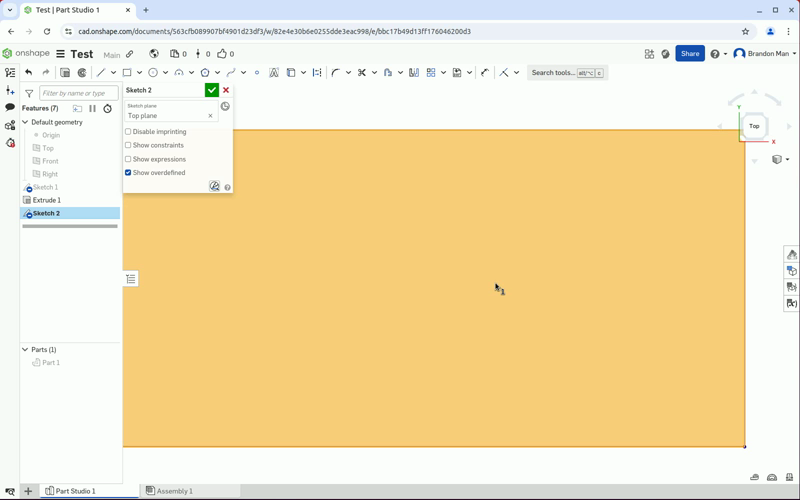
scroll(-6)
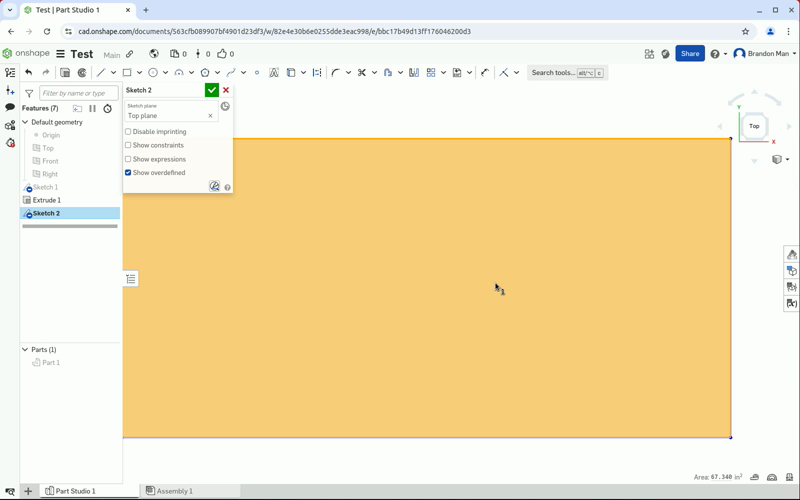
scroll(-6)
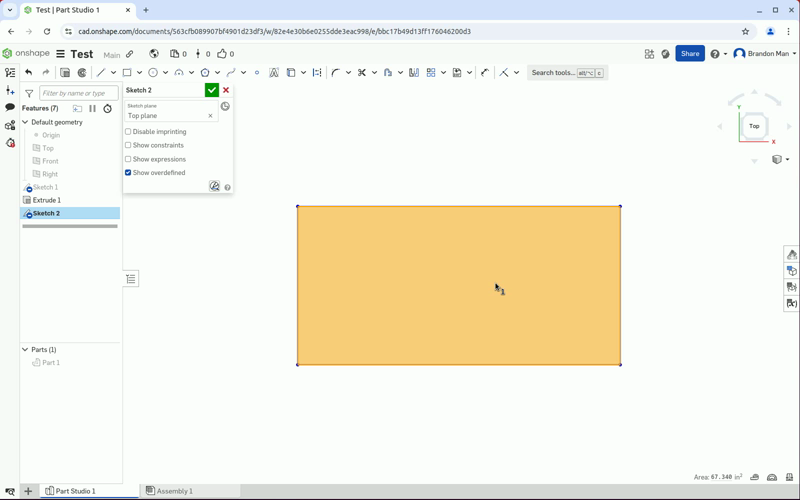
scroll(-6)
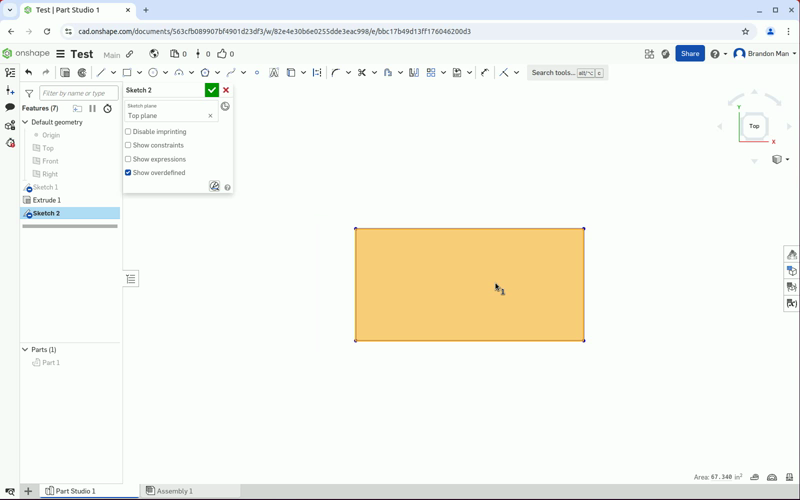
scroll(-6)
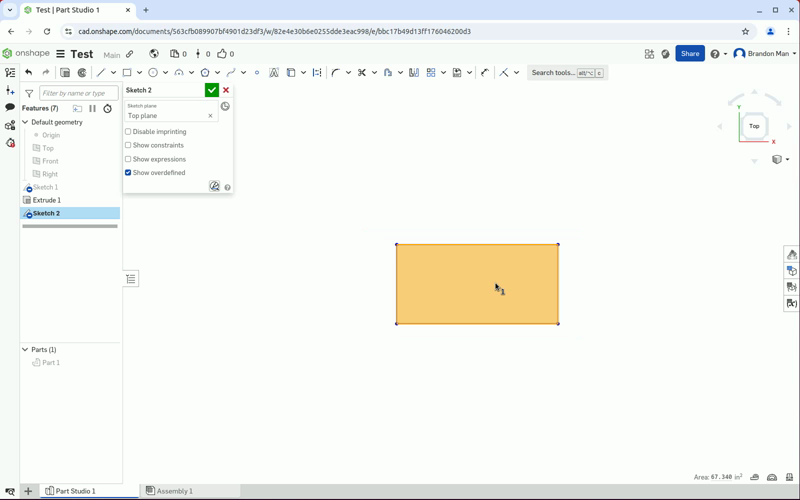
scroll(-6)
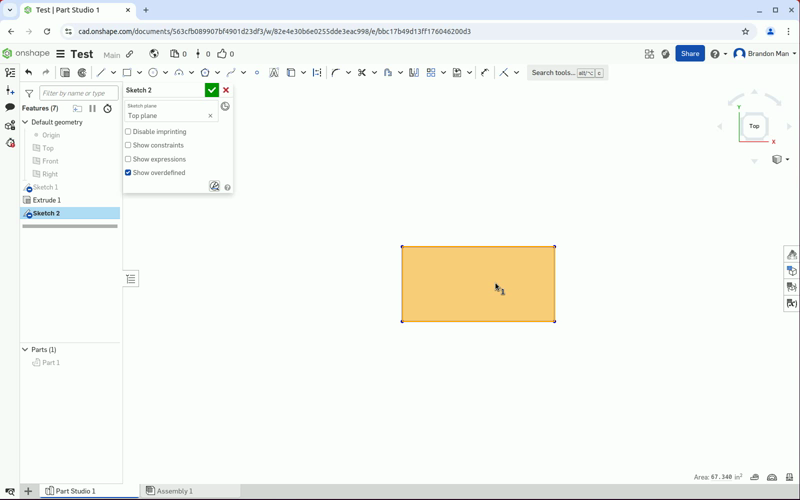
scroll(-6)
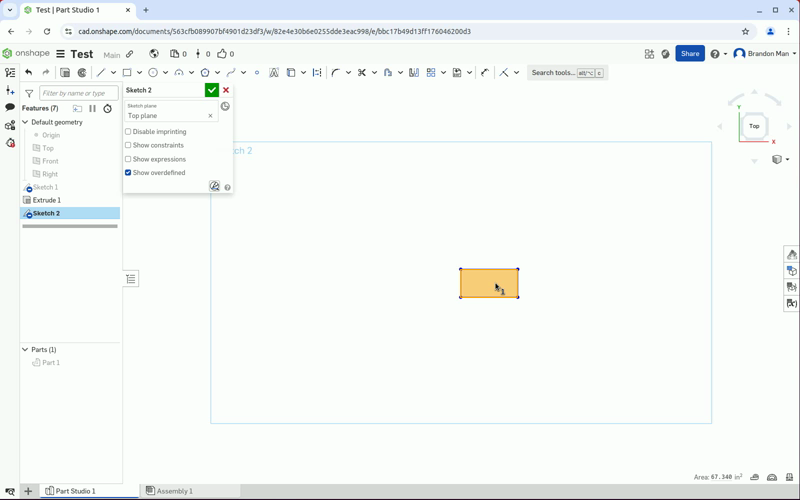
mouse_move(73, 352)
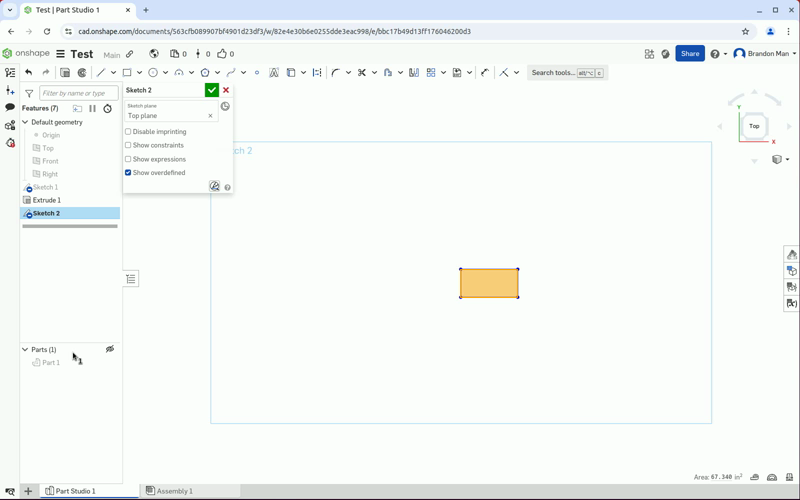
key(shift+y)
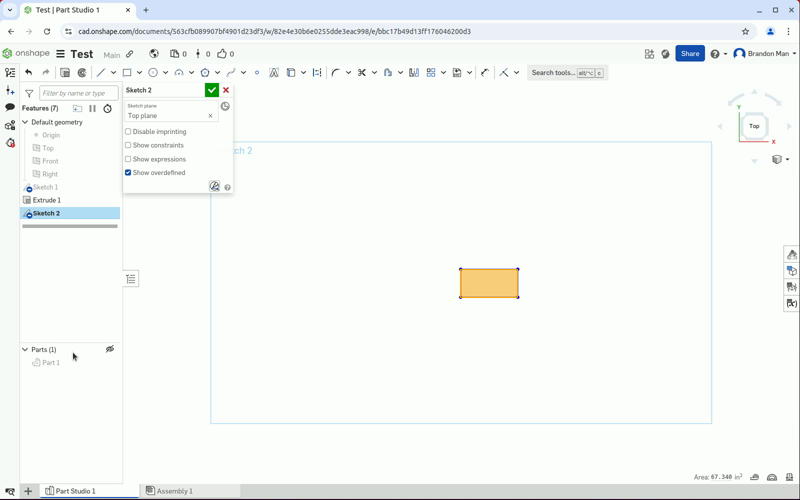
key(shift+e)
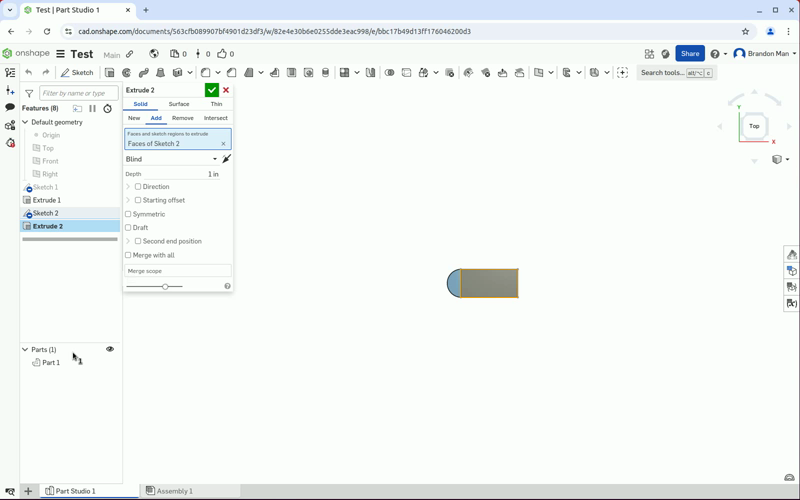
mouse_move(143, 106)
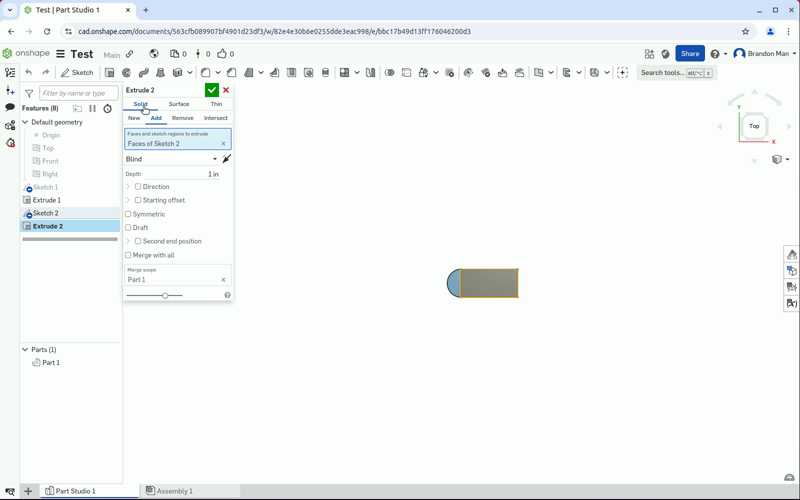
click(143, 106)
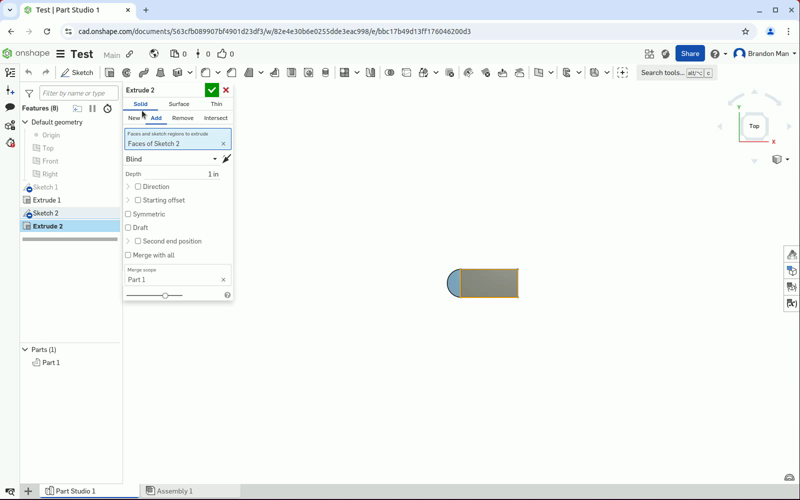
mouse_move(137, 120)
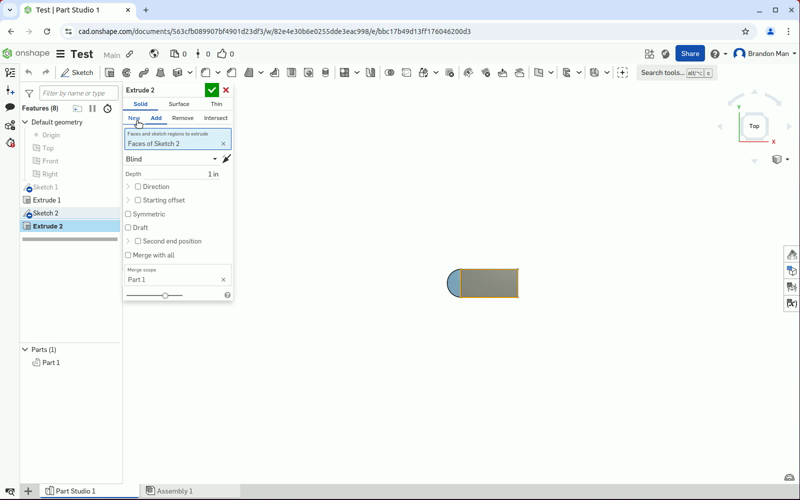
click(137, 120)
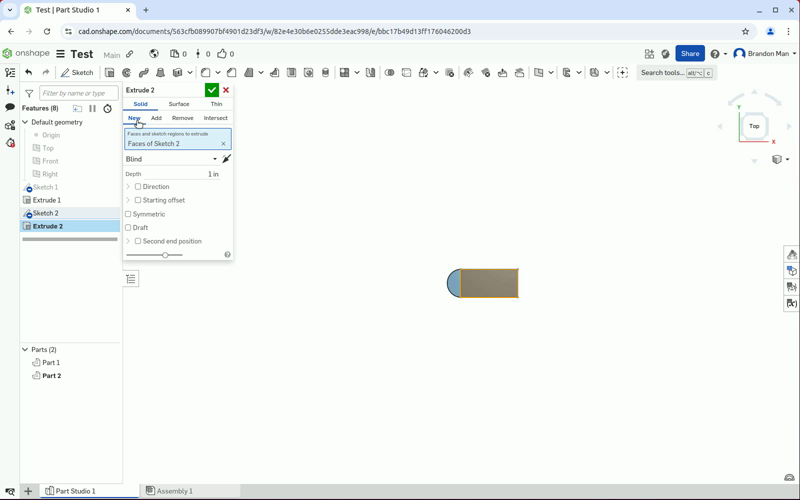
key(tab, 4)
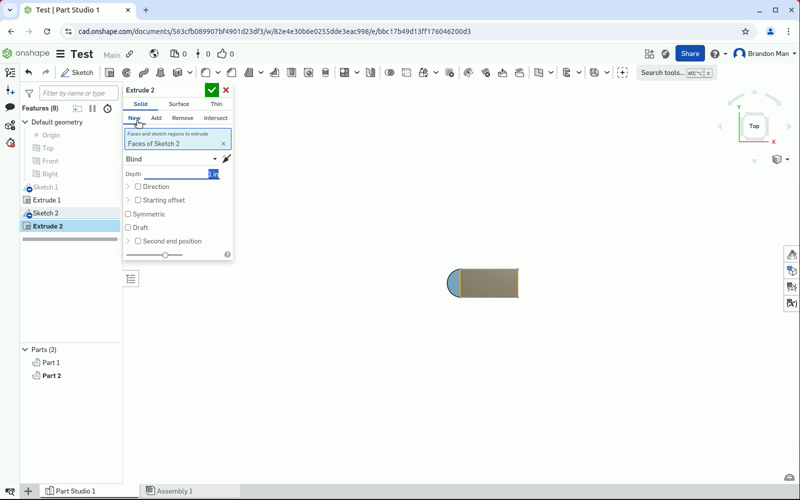
text(23.108)
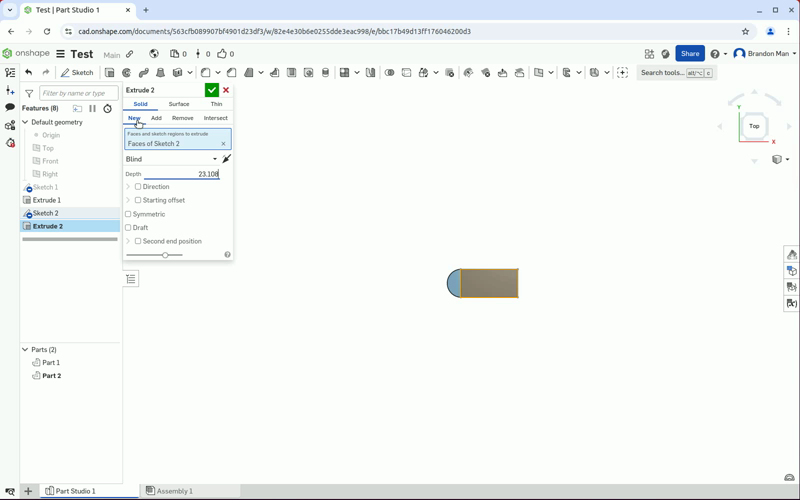
key(enter)
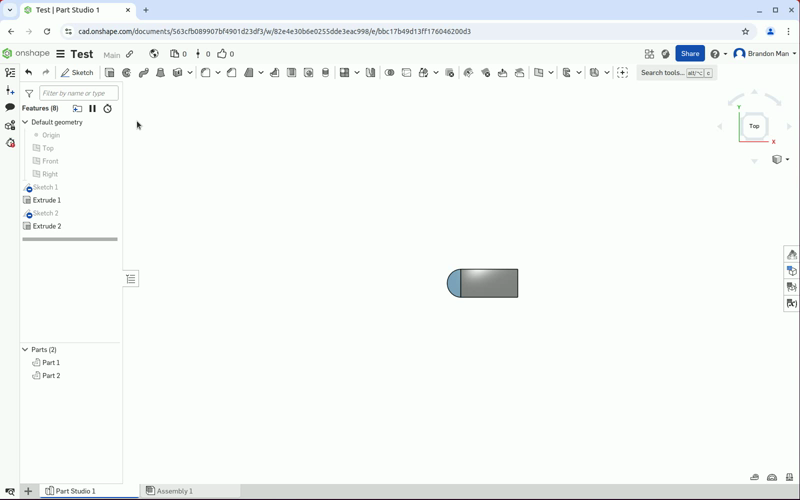
key(shift+h)
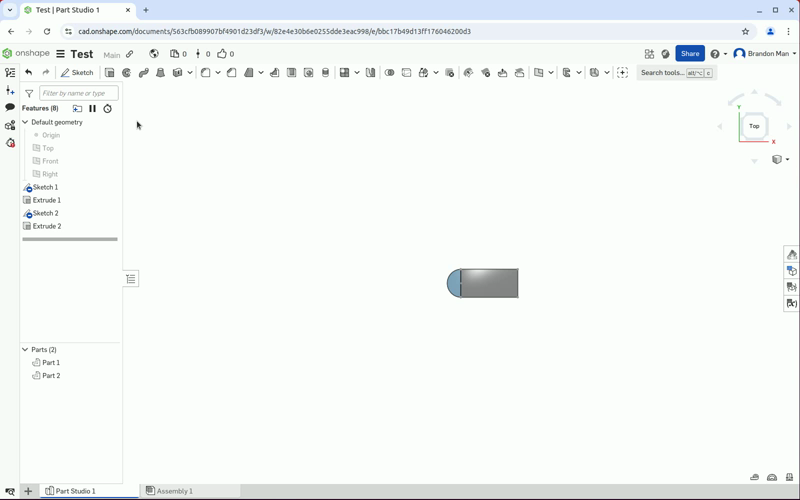
key(shift+h)
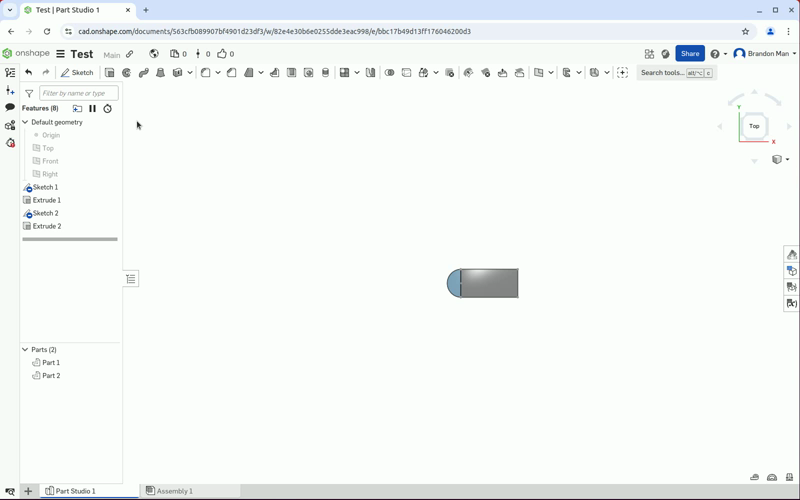
key(shift+7)
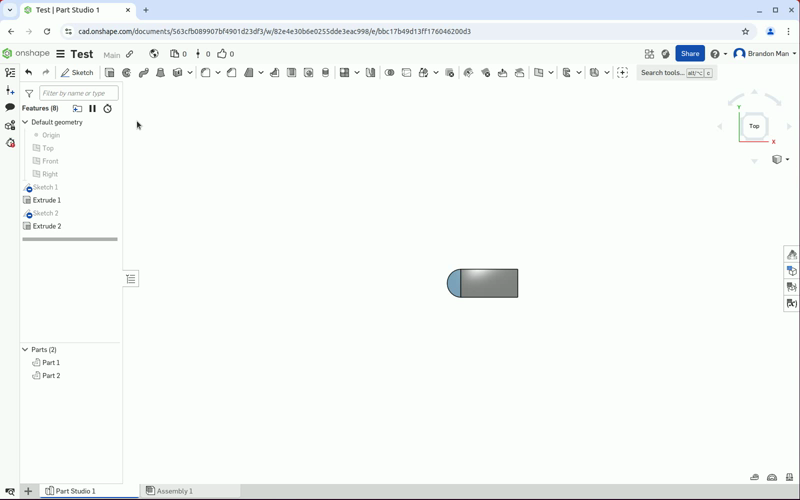
key(up, 3)
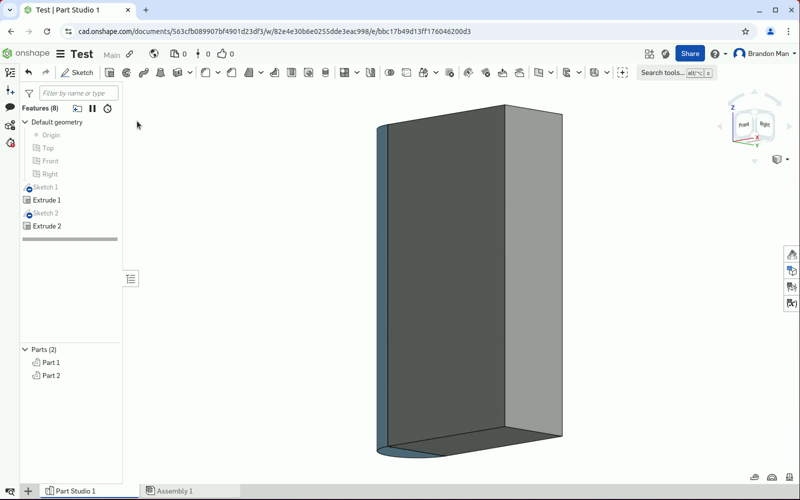
key(left, 3)
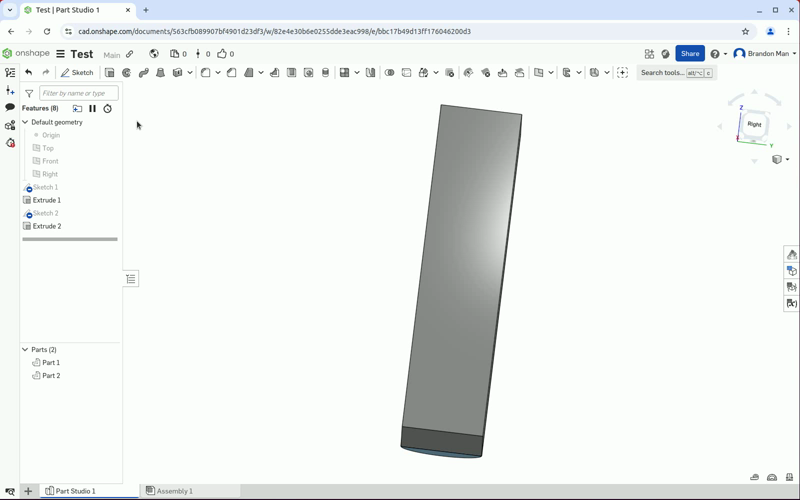
key(right, 3)
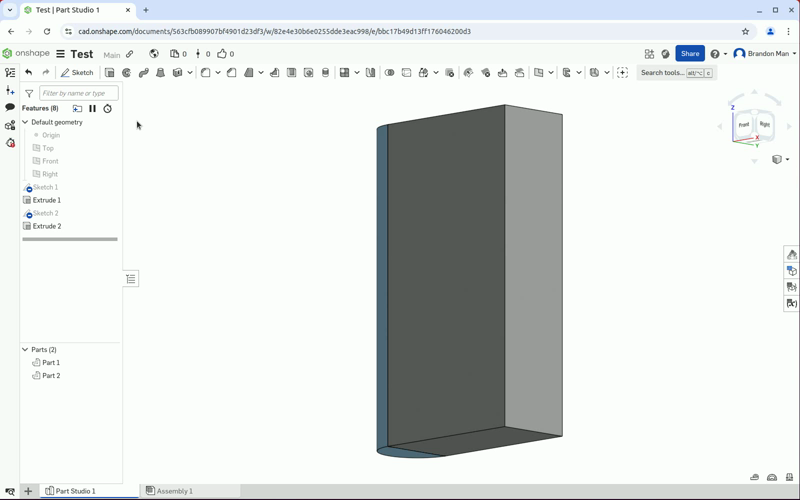
key(down, 3)
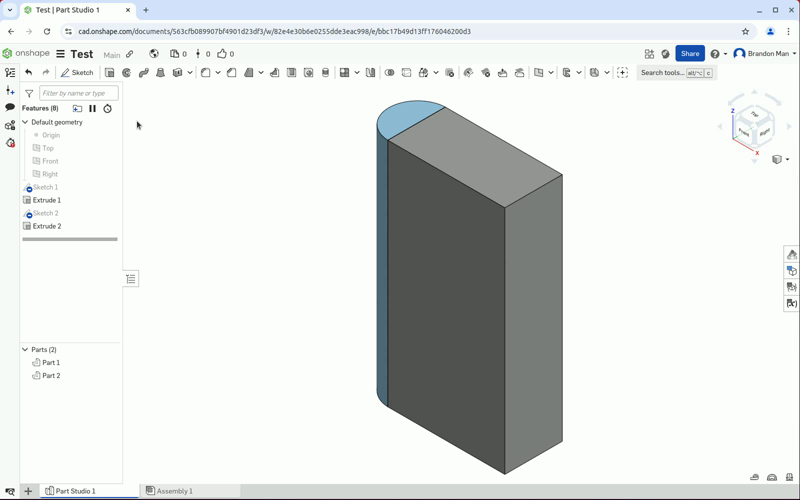
mouse_move(73, 189)
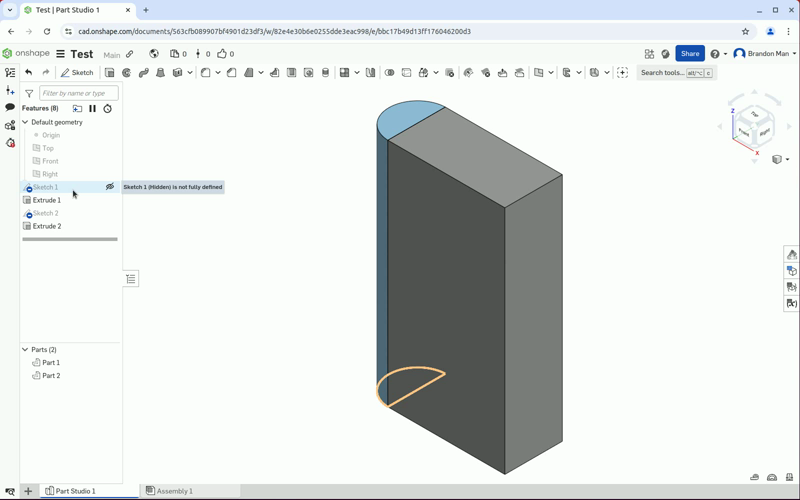
click(73, 189)